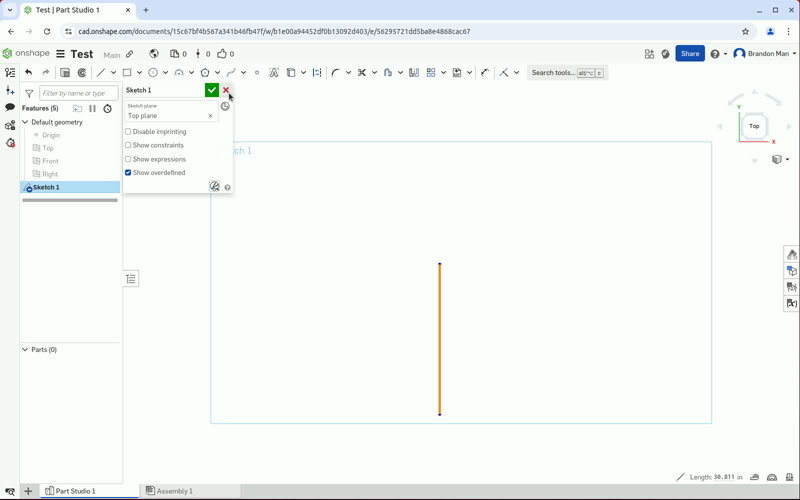
key(shift+h)
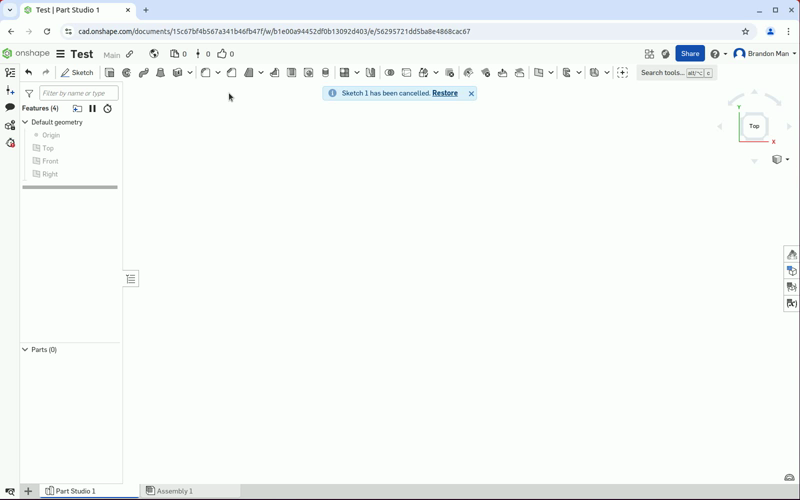
mouse_move(73, 352)
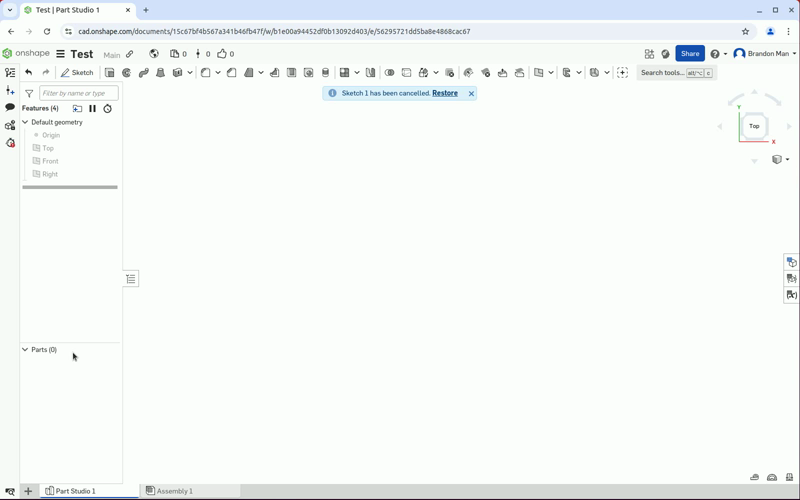
key(y)
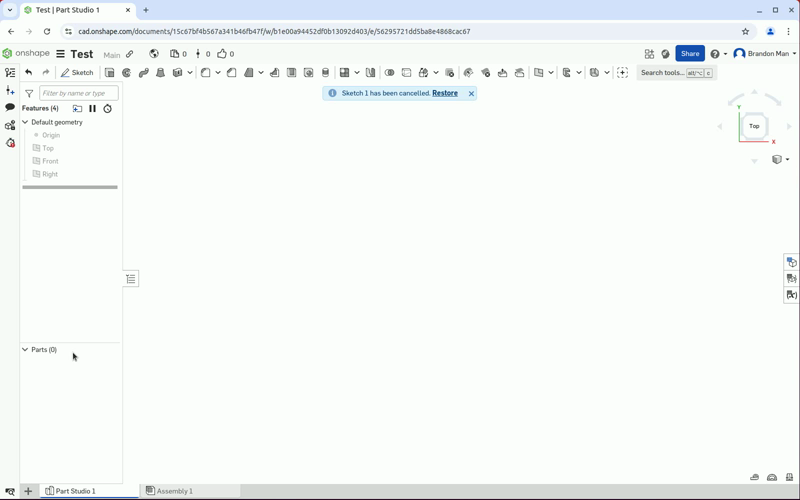
key(shift+p)
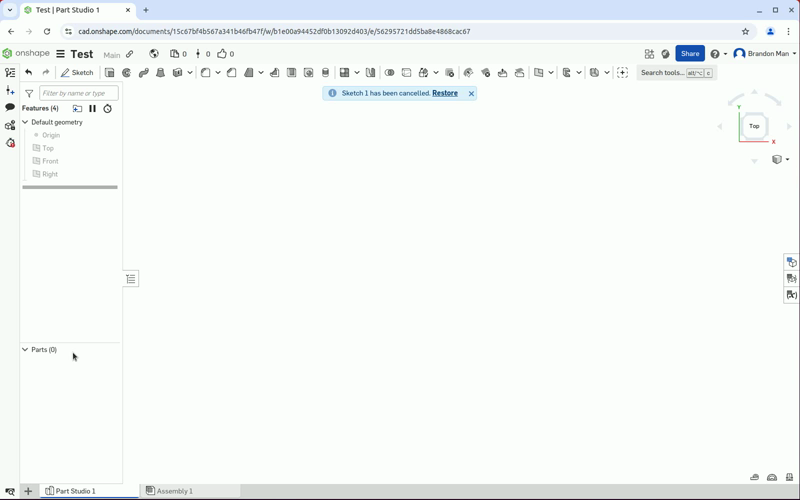
key(space)
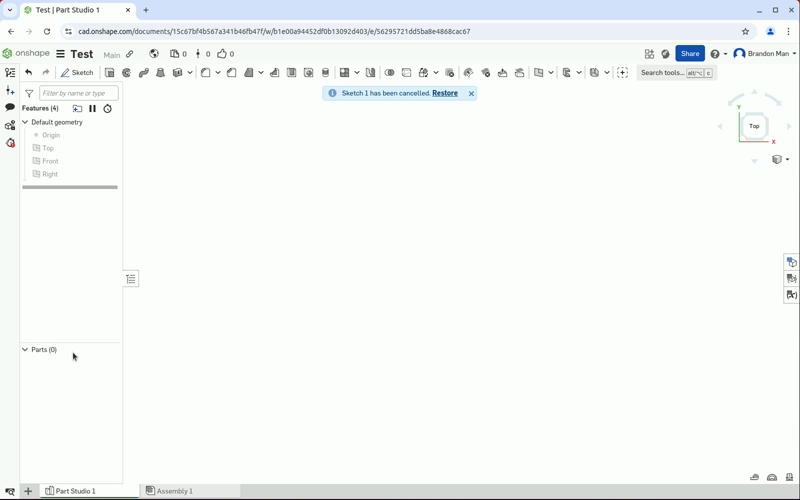
key_down(shift)
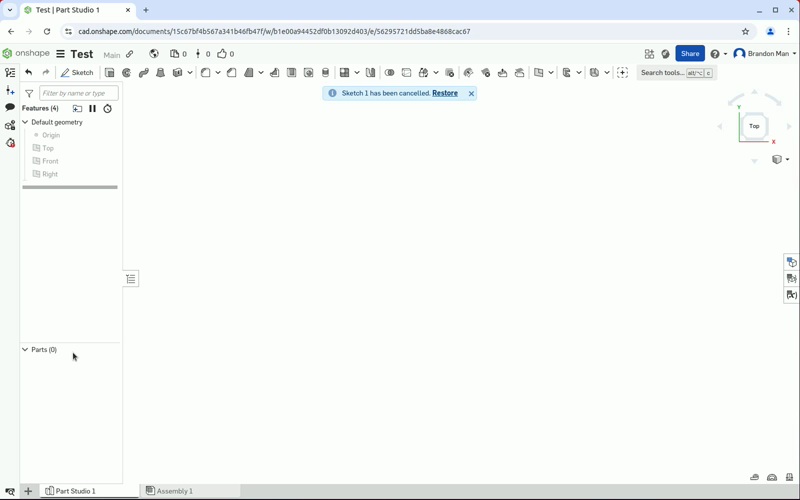
key(up)
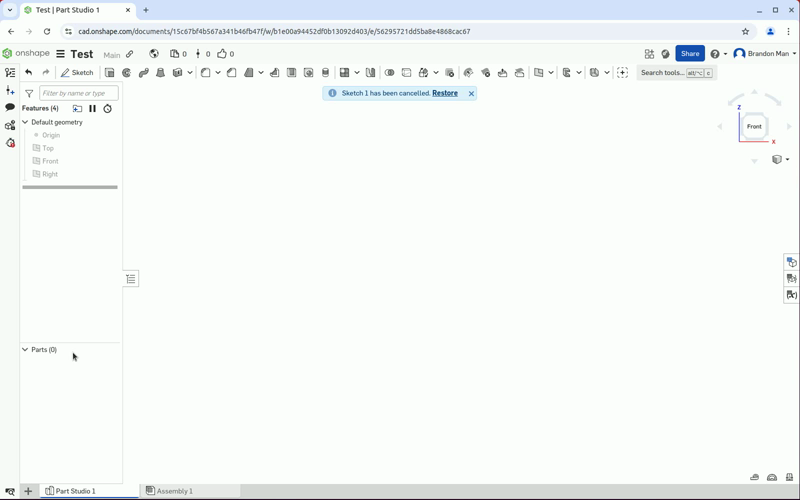
key_up(shift)
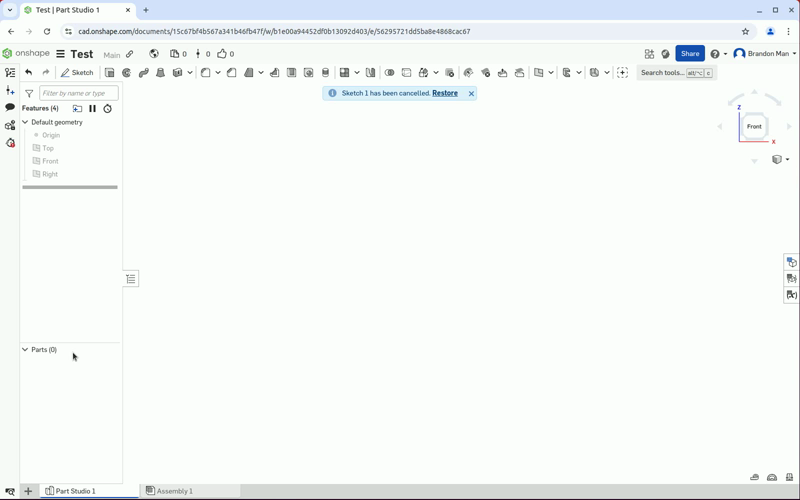
mouse_move(73, 352)
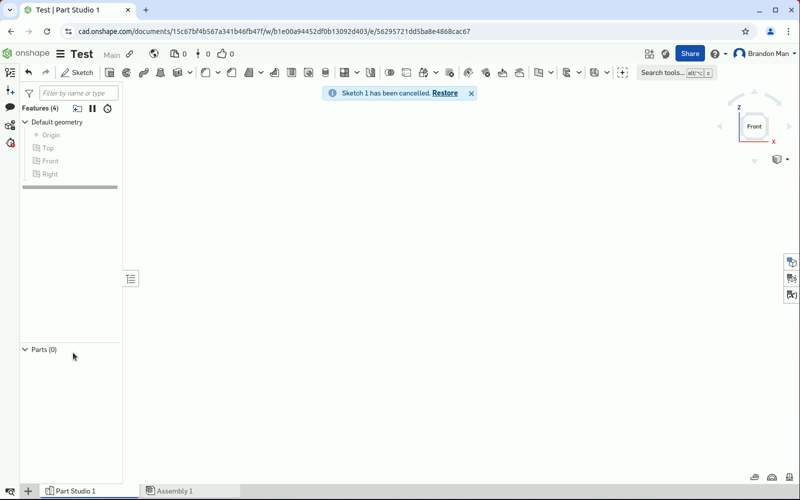
key(shift+y)
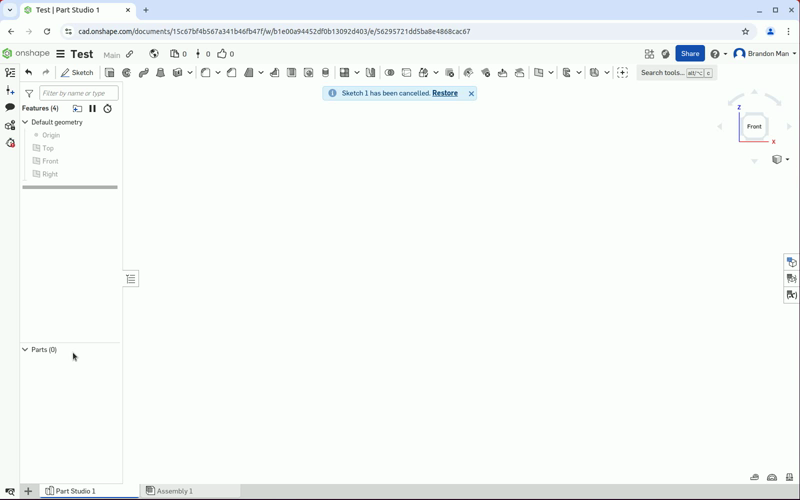
key(shift+s)
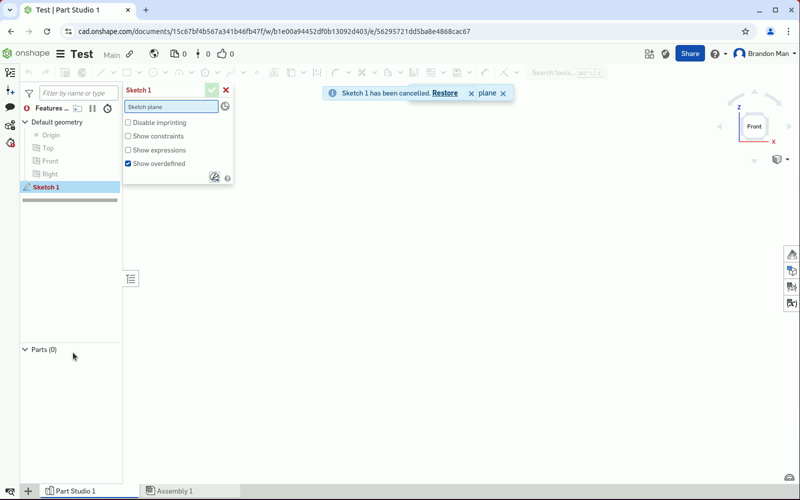
mouse_move(73, 163)
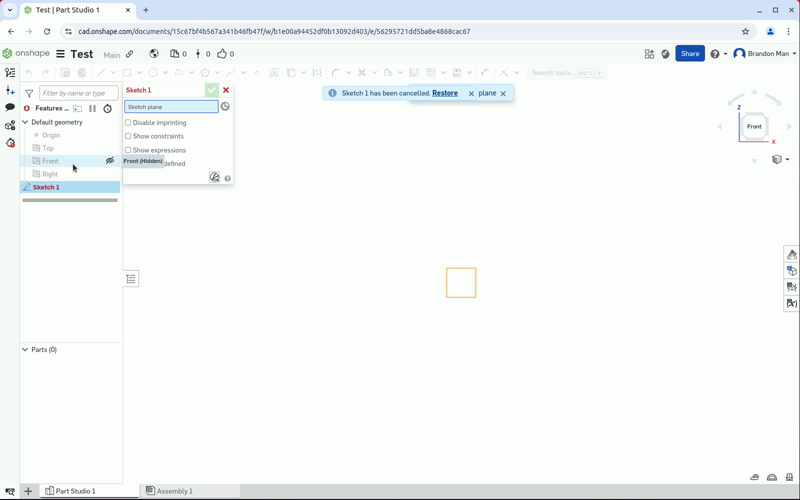
click(73, 163)
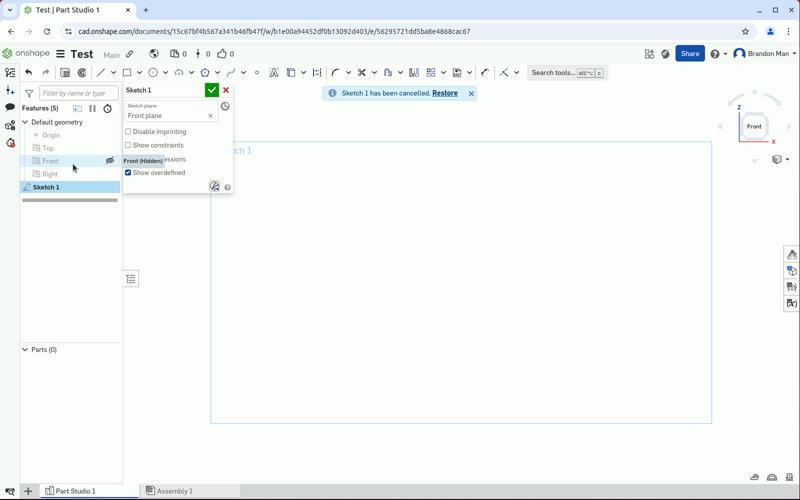
mouse_move(73, 352)
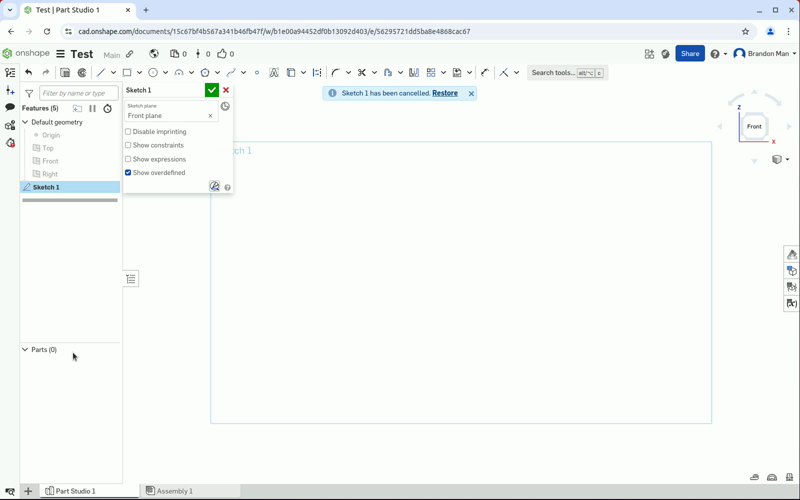
key(y)
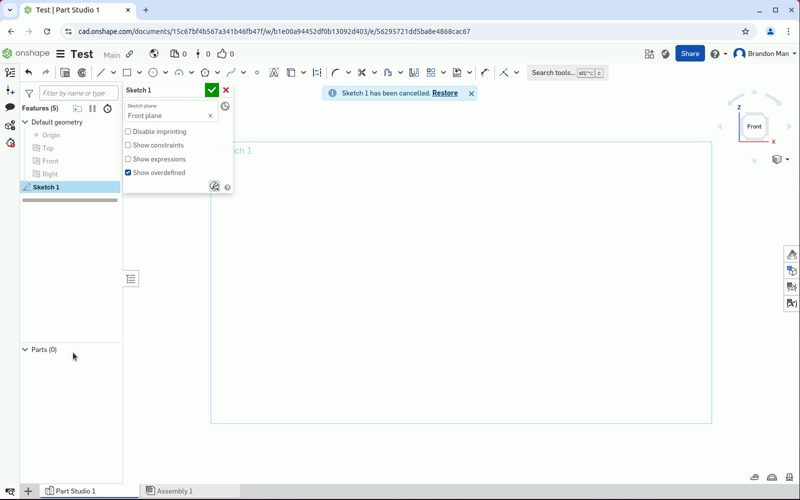
key(l)
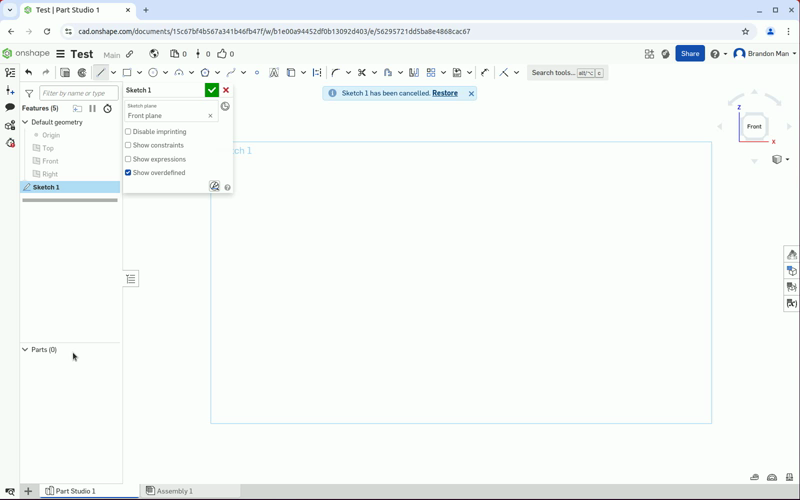
key_down(shift)
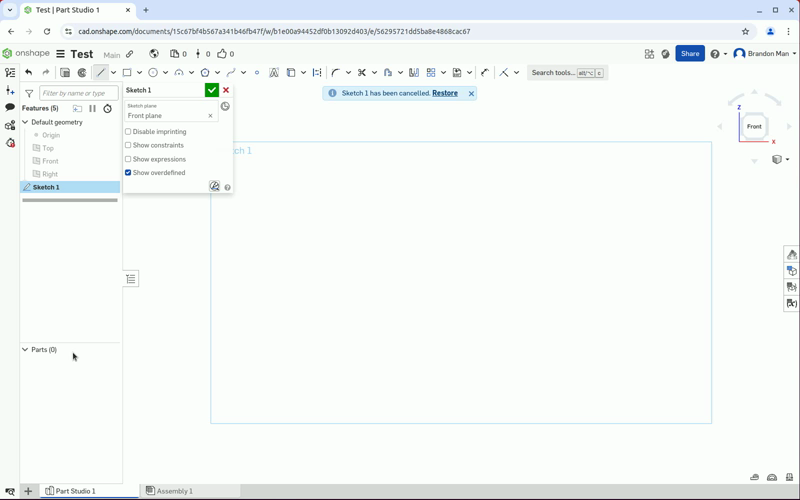
mouse_move(460, 282)
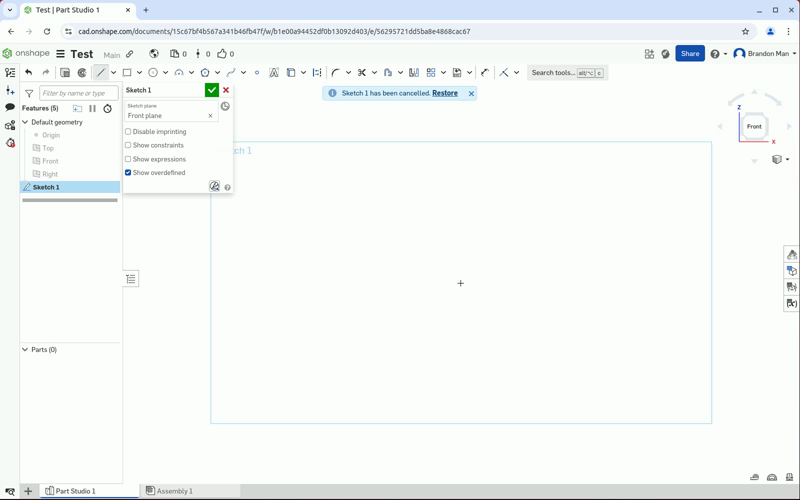
click(460, 282)
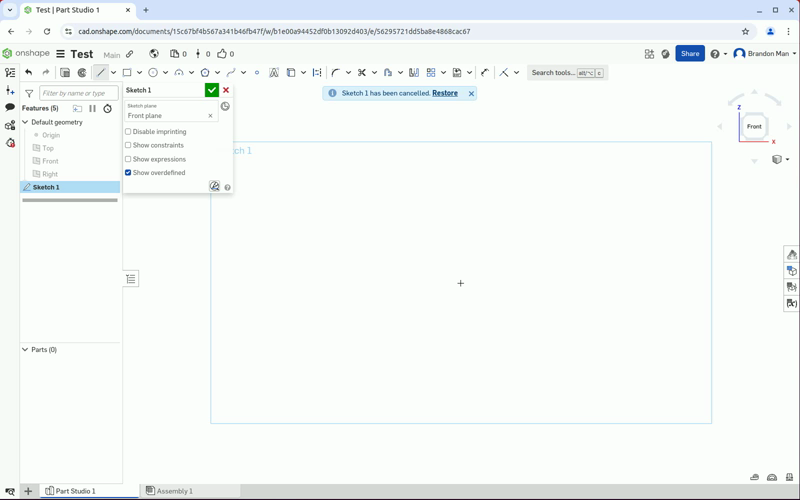
key_up(shift)
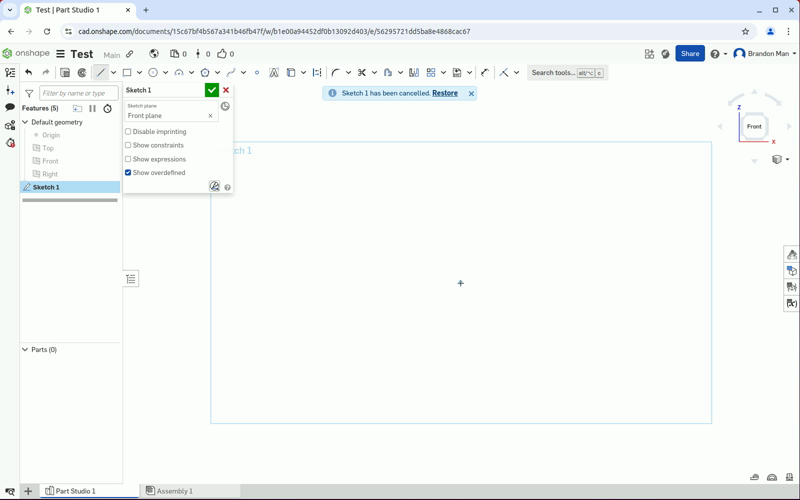
key_down(shift)
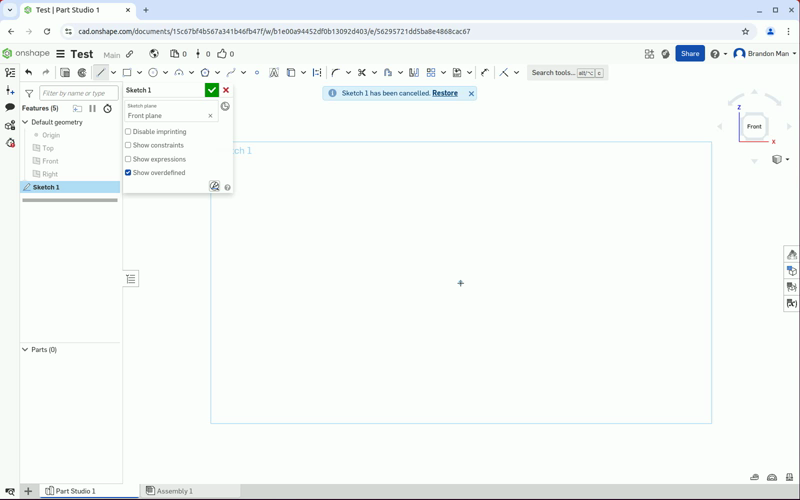
mouse_move(574, 282)
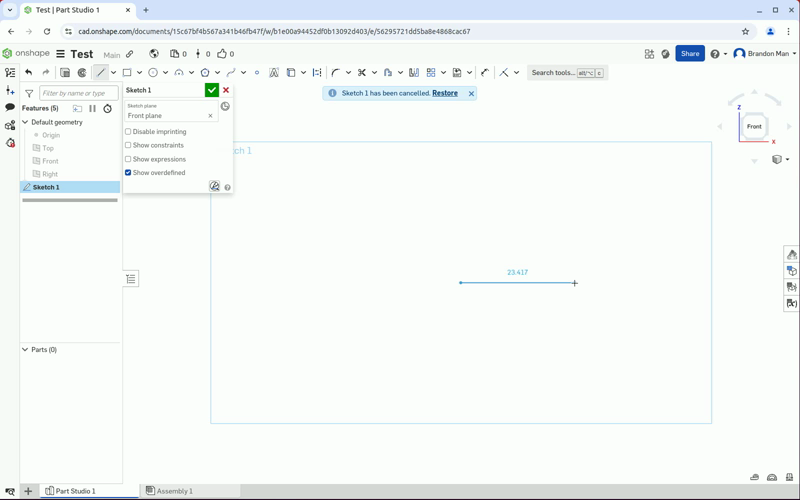
click(574, 282)
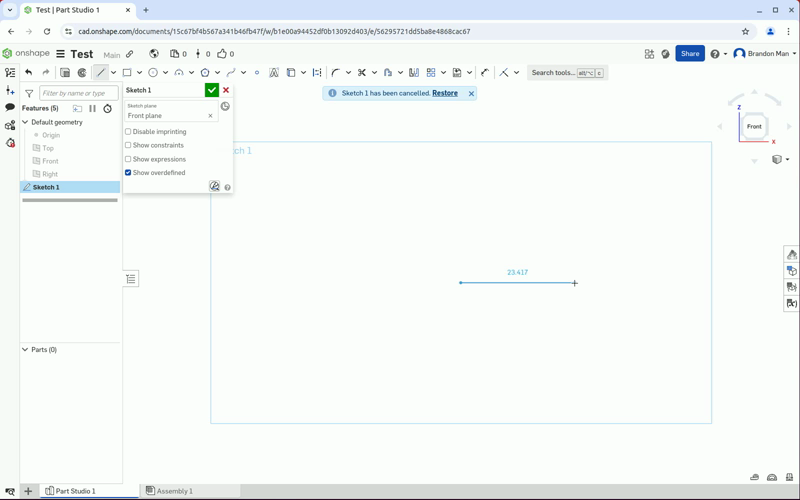
key_up(shift)
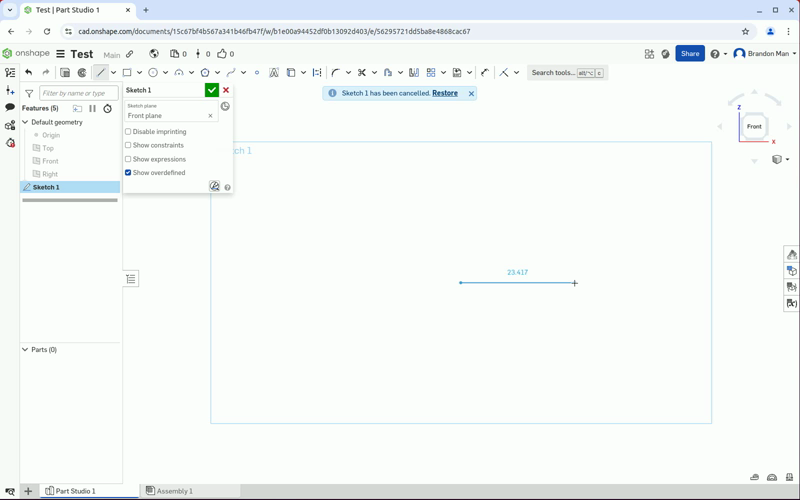
key_down(shift)
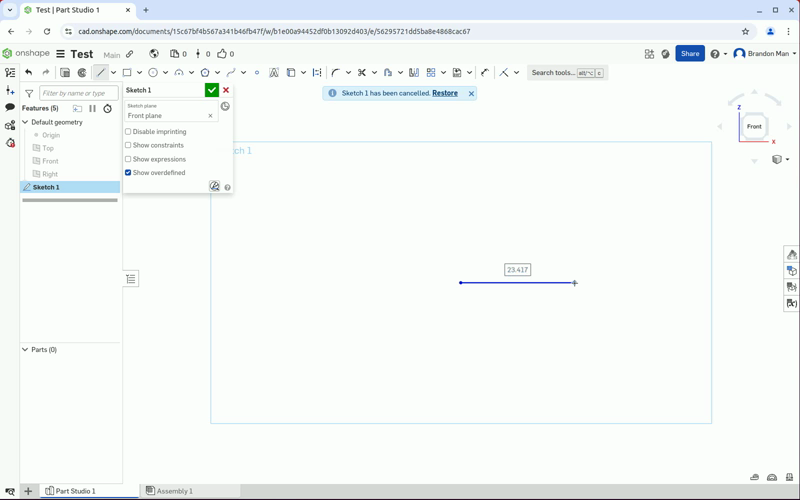
mouse_move(574, 217)
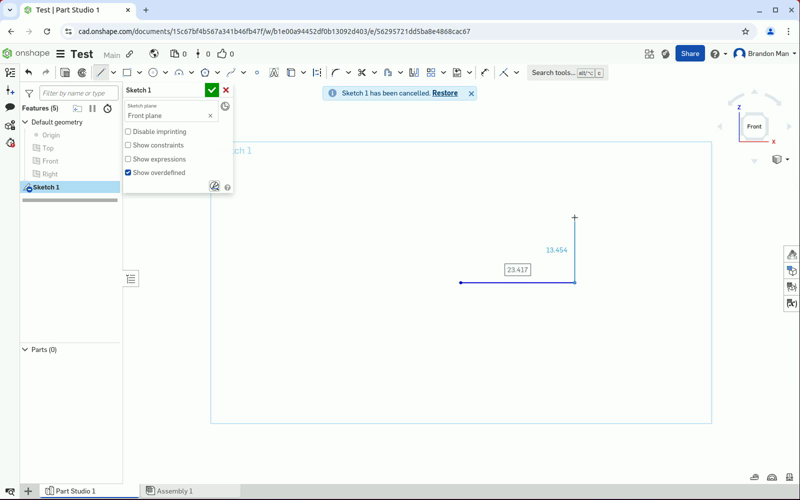
click(574, 217)
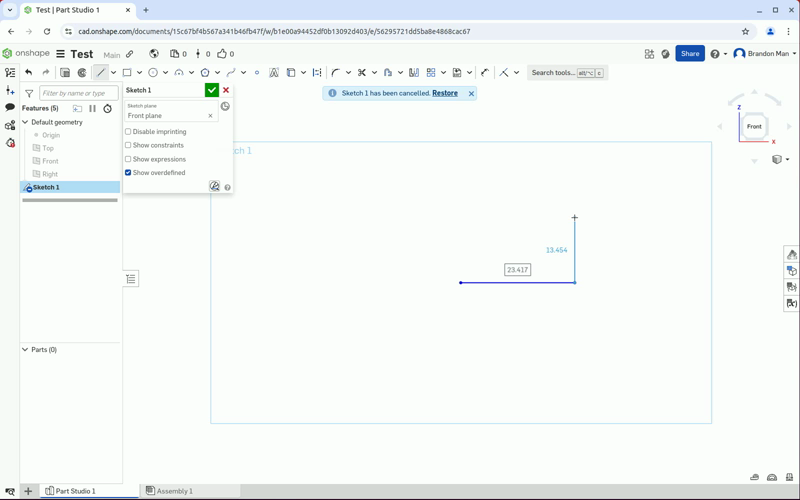
key_up(shift)
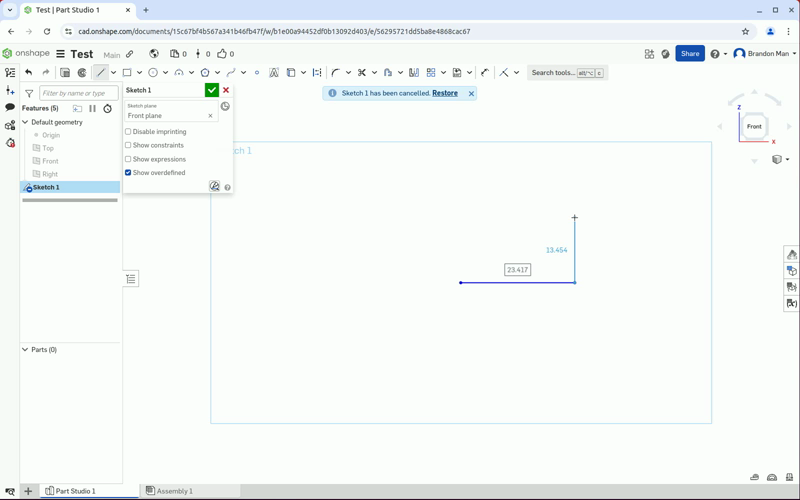
key_down(shift)
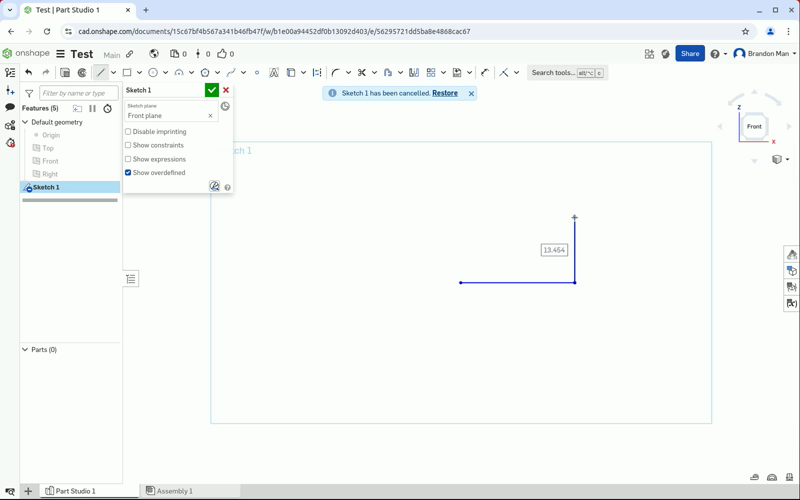
mouse_move(460, 217)
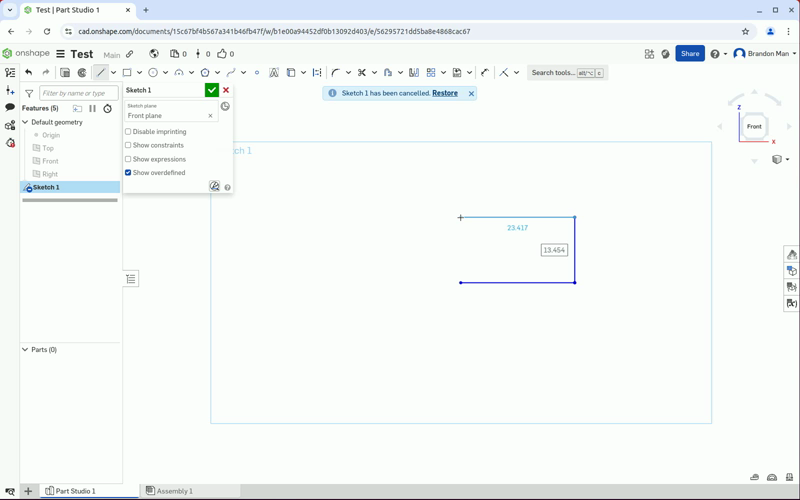
click(460, 217)
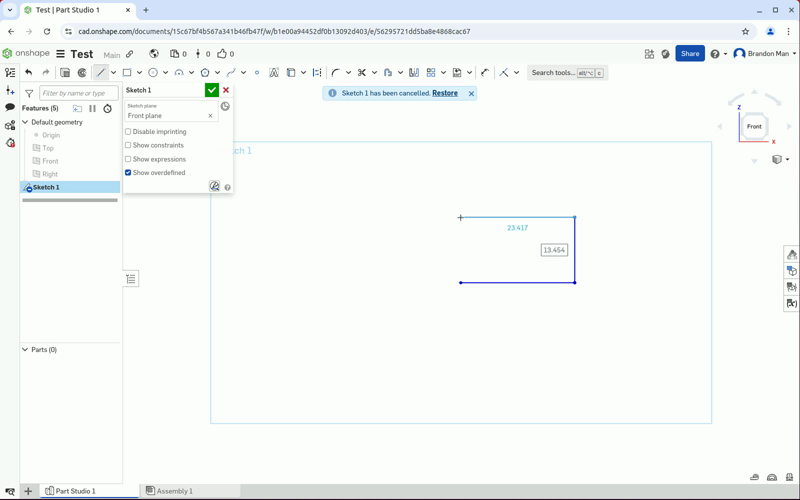
key_up(shift)
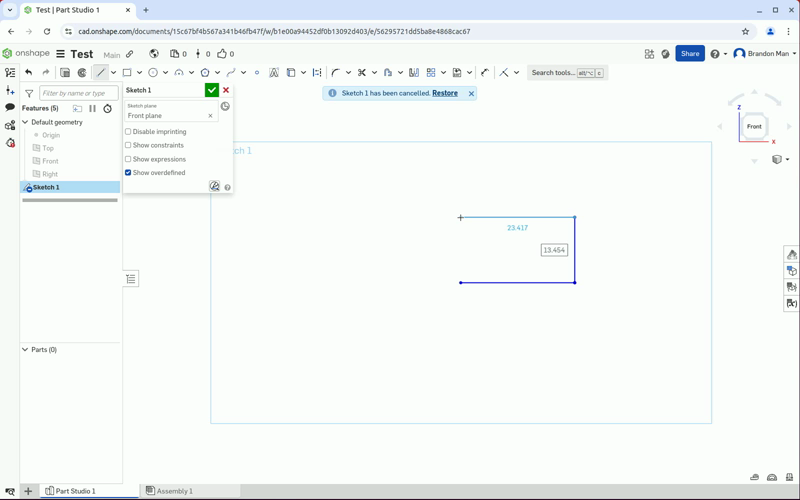
key_down(shift)
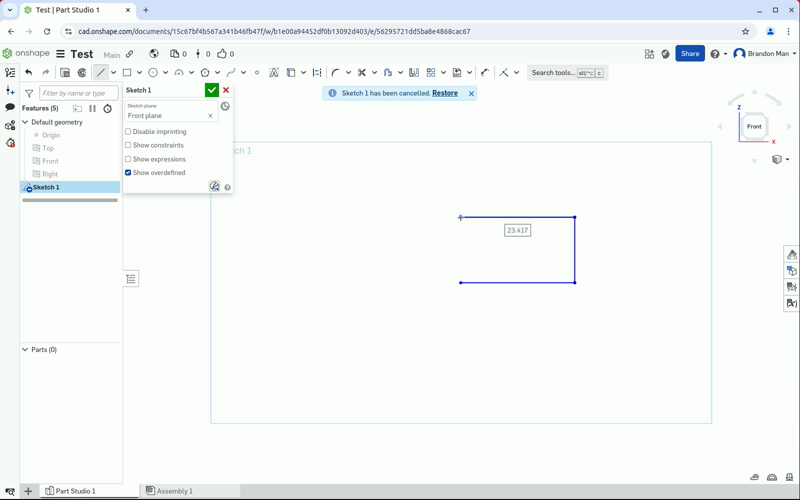
mouse_move(460, 282)
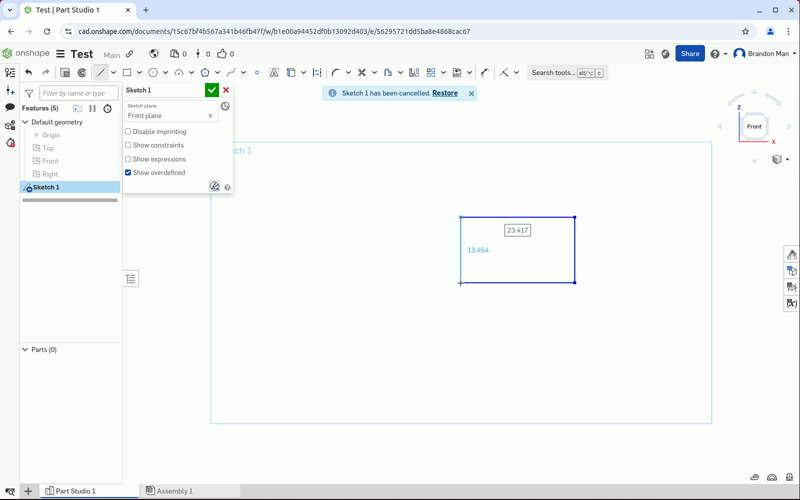
key_up(shift)
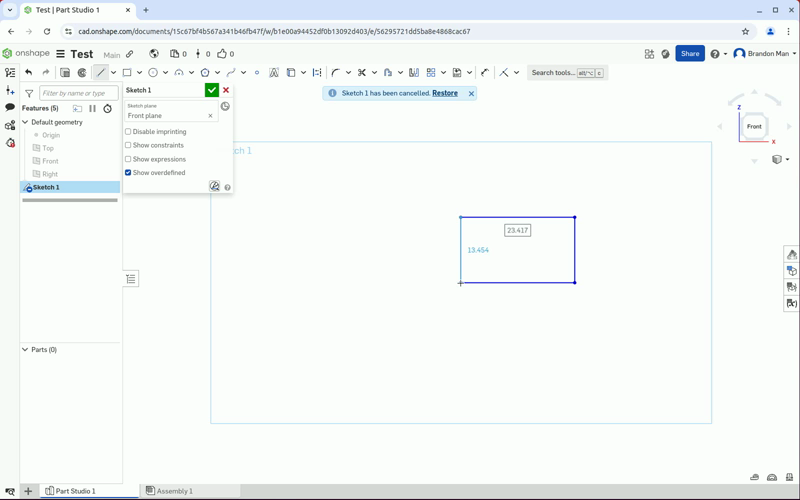
click(460, 282)
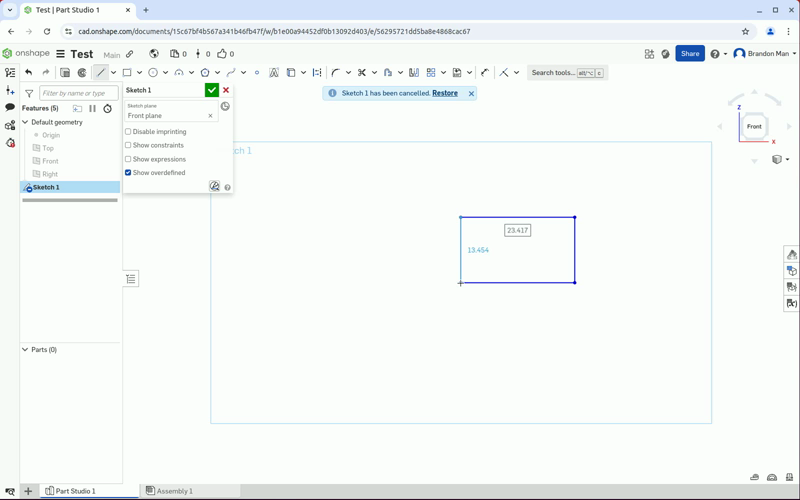
key(esc)
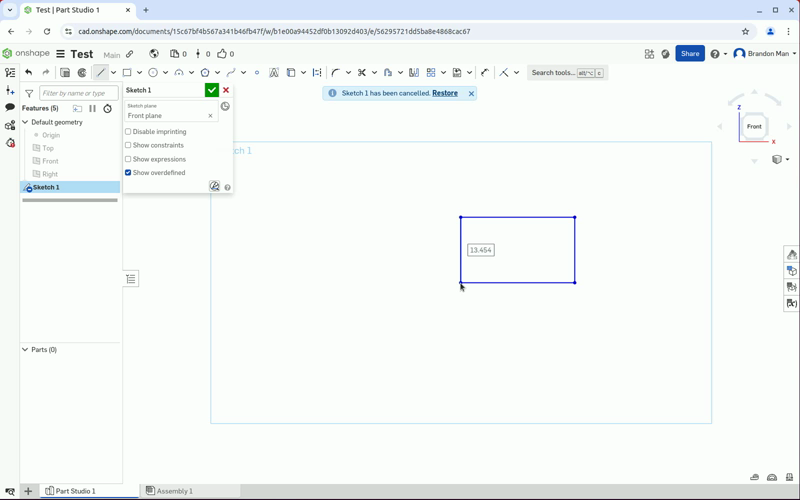
mouse_move(506, 231)
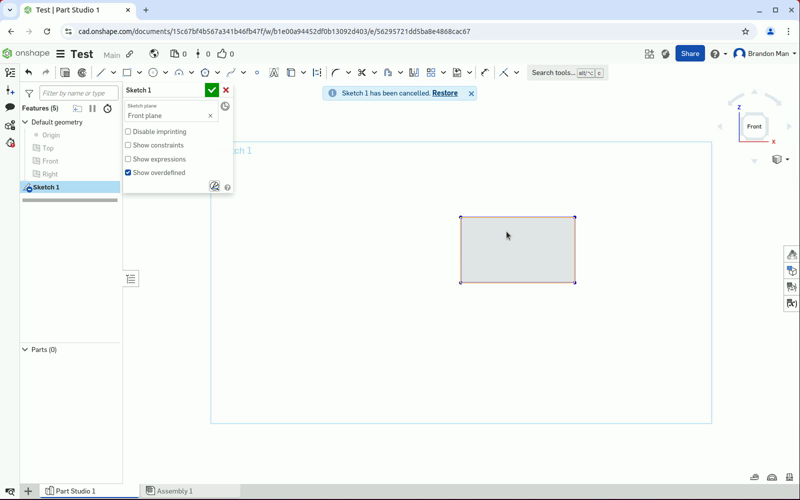
click(506, 231)
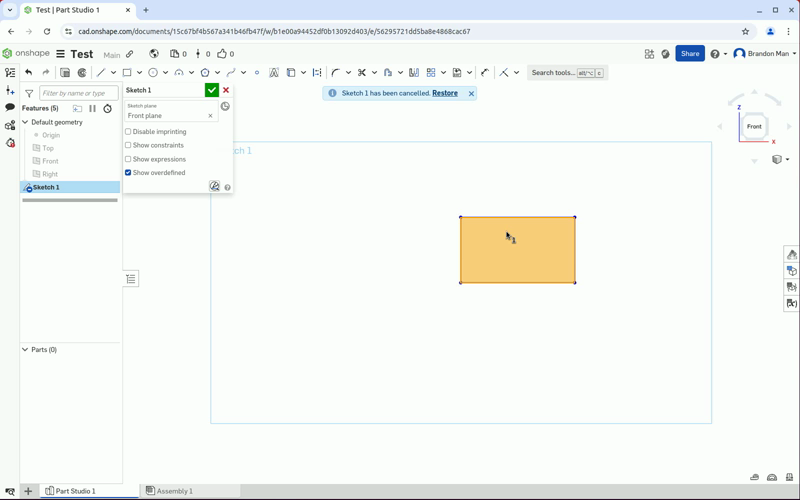
mouse_move(73, 352)
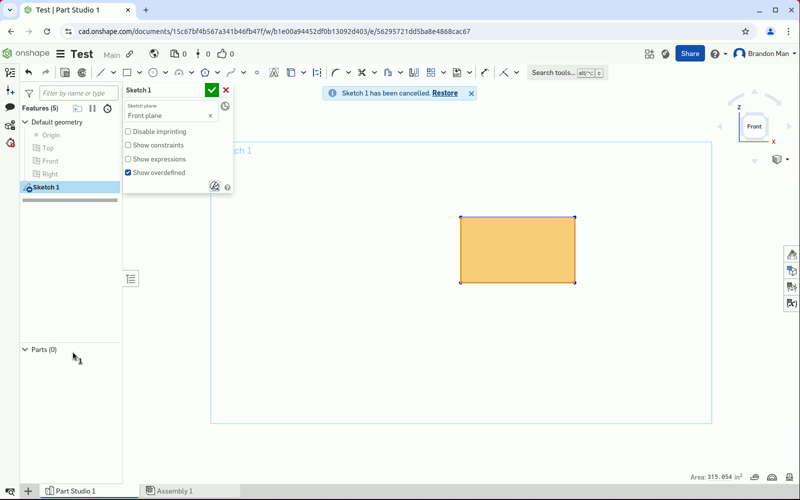
key(shift+y)
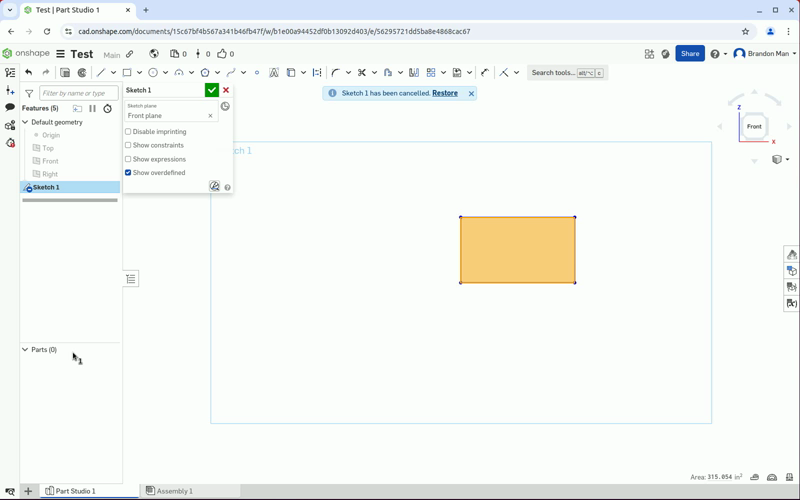
key(shift+e)
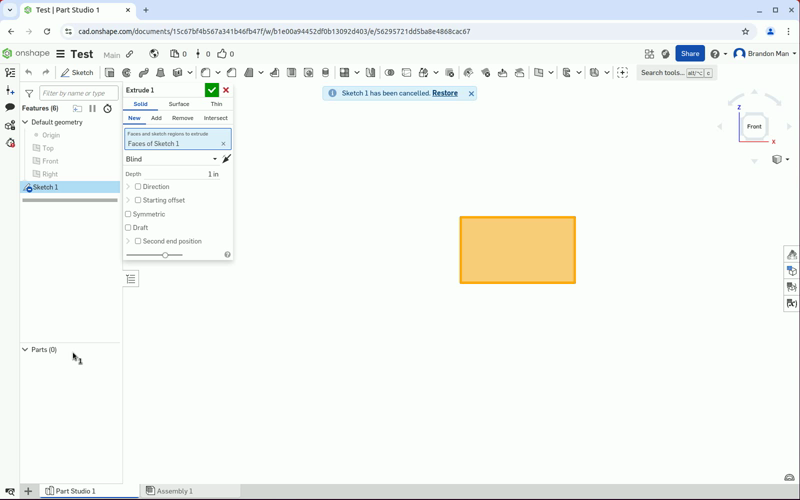
mouse_move(143, 106)
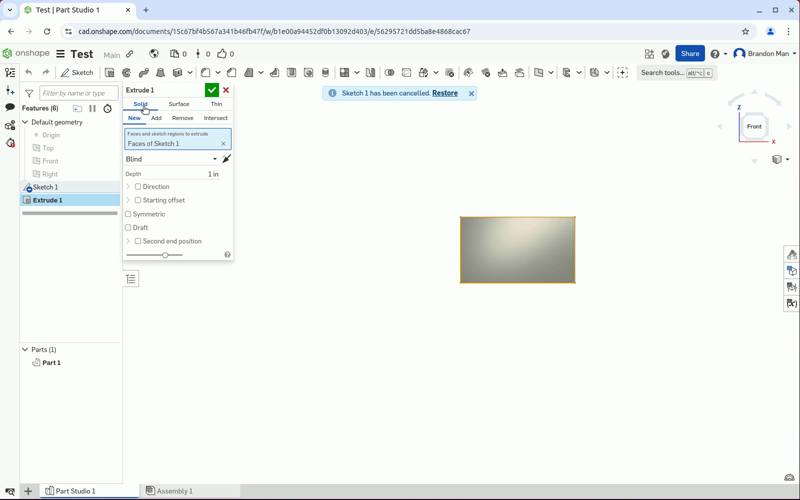
click(143, 106)
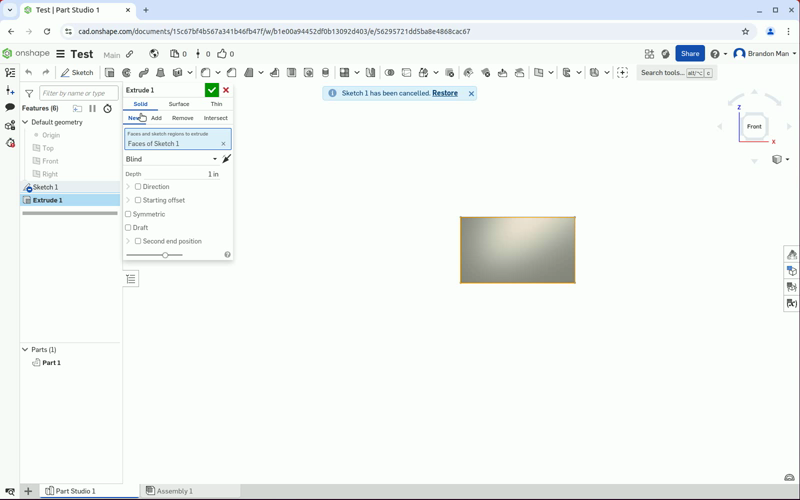
mouse_move(137, 120)
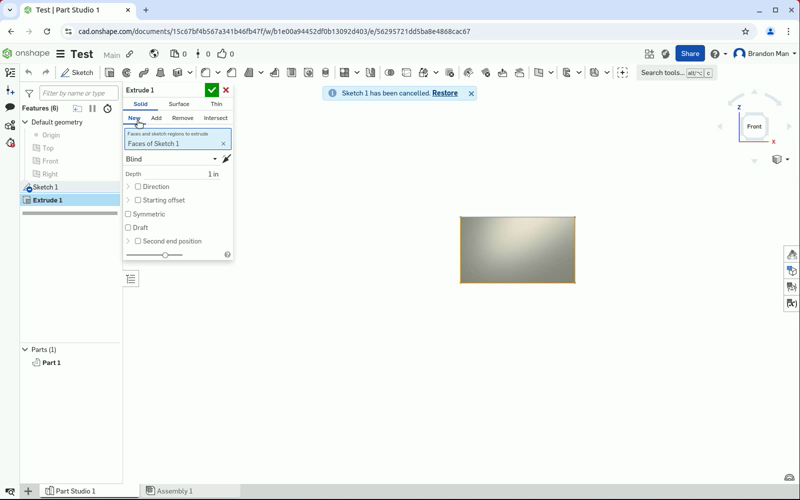
click(137, 120)
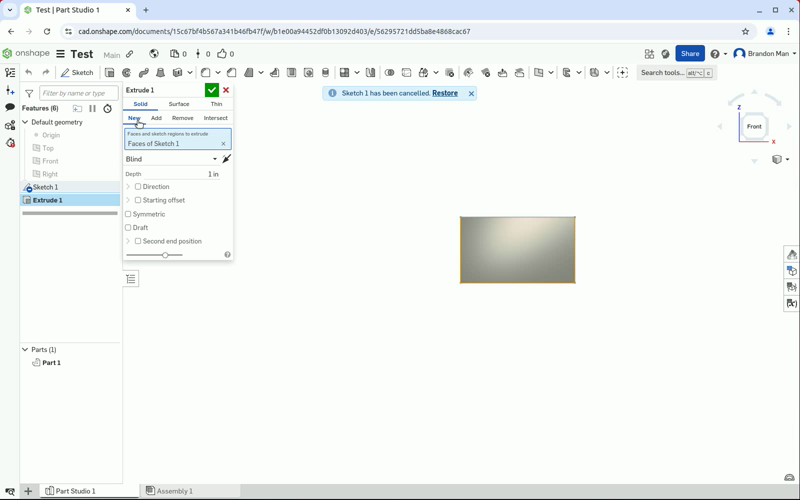
key(tab, 4)
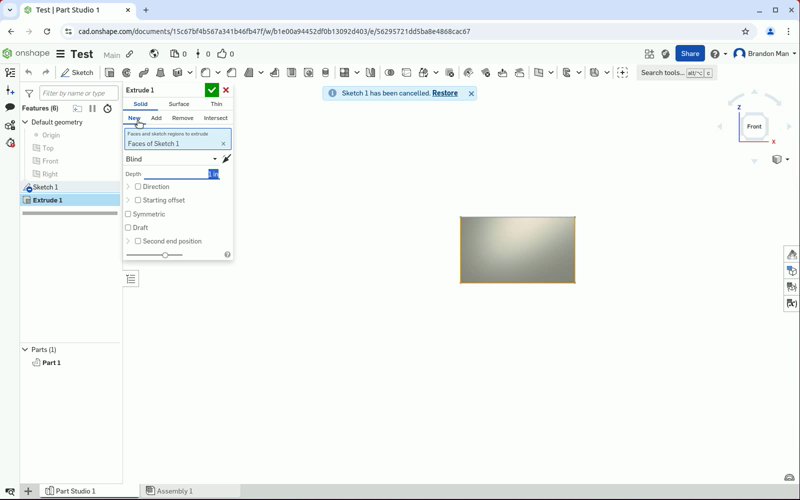
text(7.703)
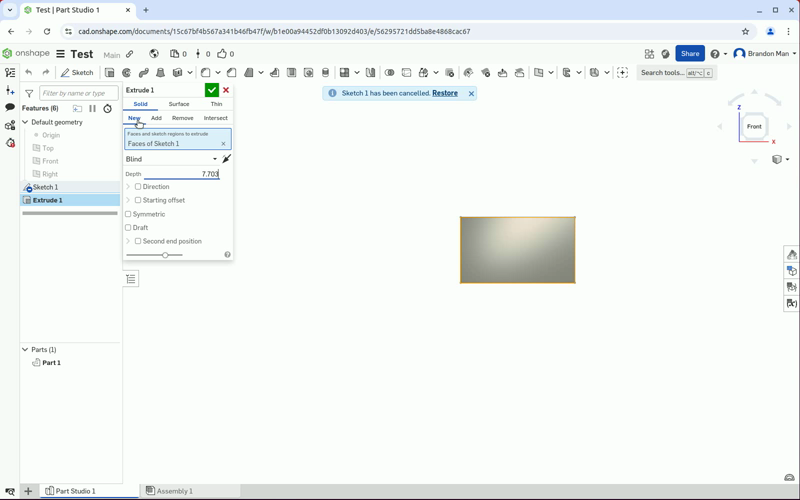
key(enter)
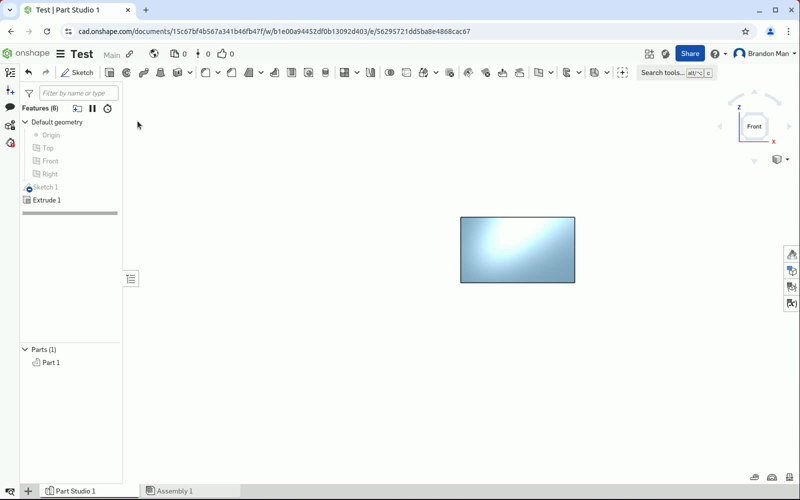
key(shift+h)
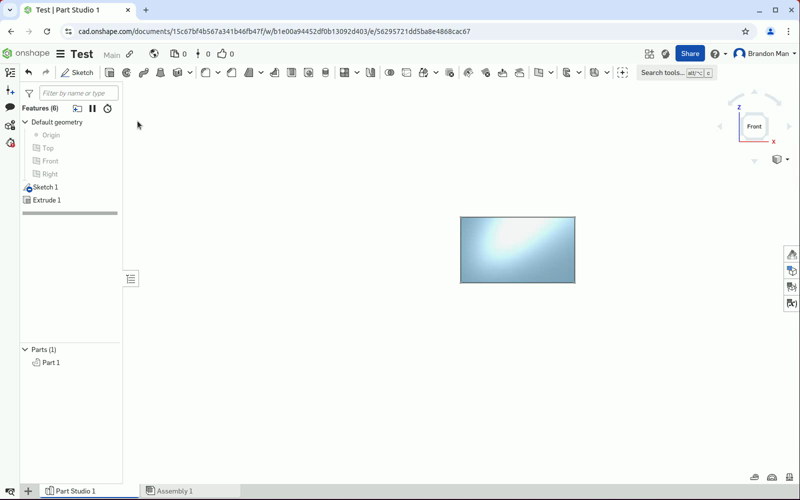
key(shift+h)
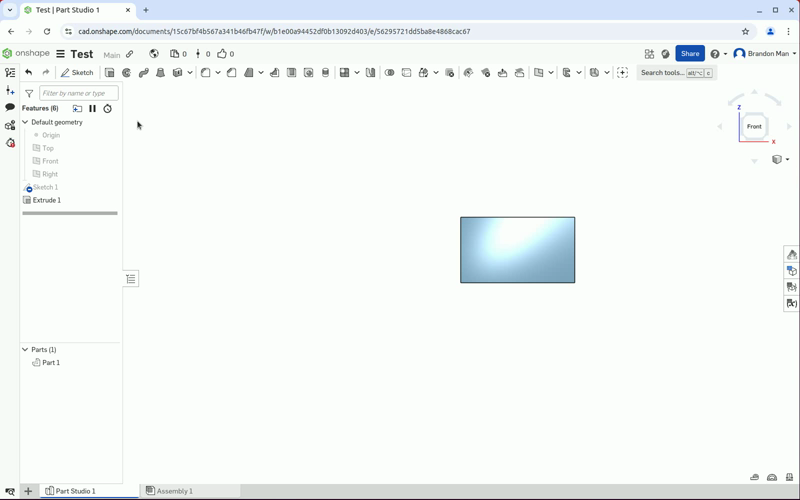
mouse_move(73, 189)
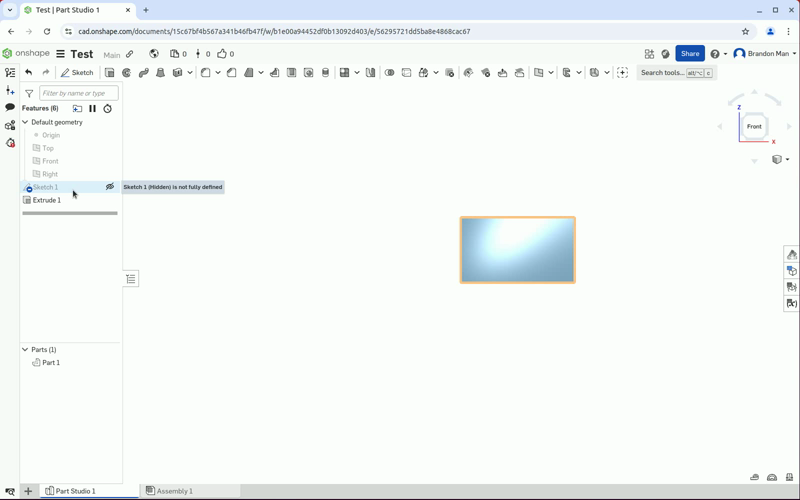
click(73, 189)
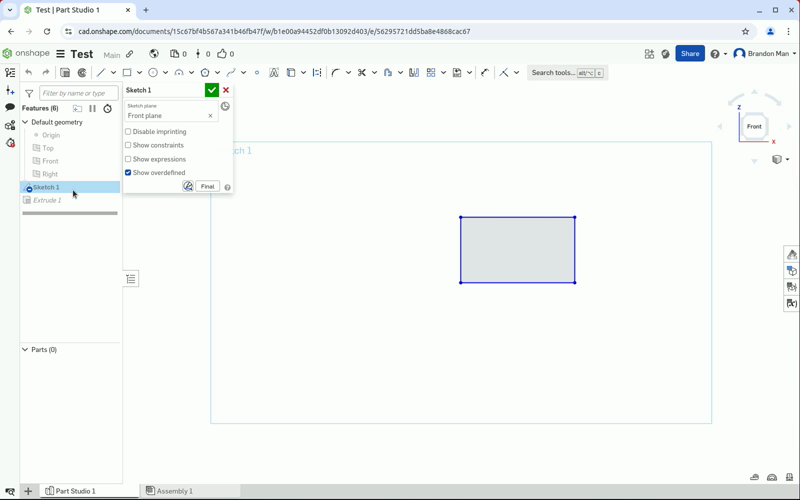
mouse_move(229, 92)
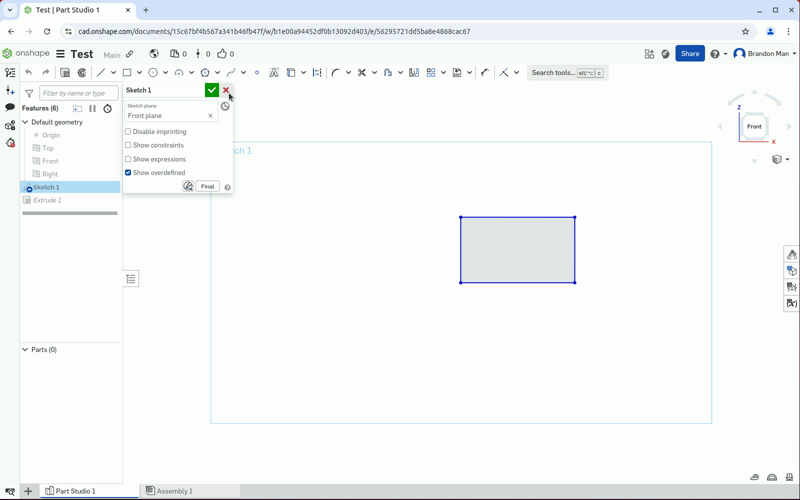
click(229, 92)
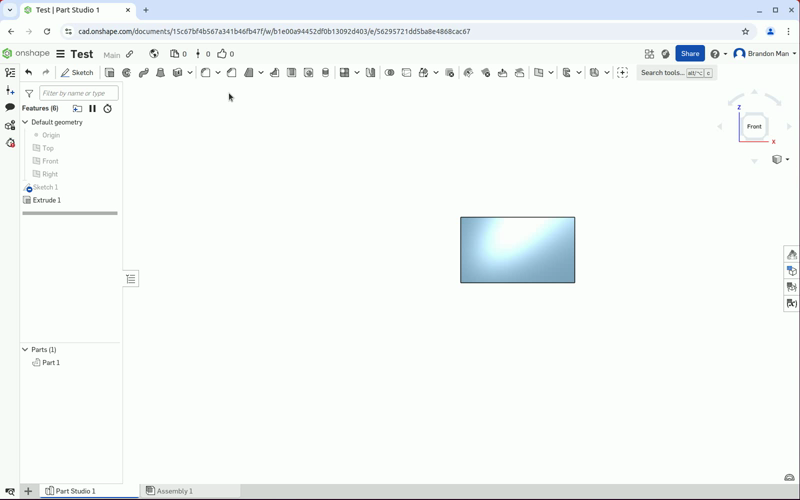
mouse_move(541, 75)
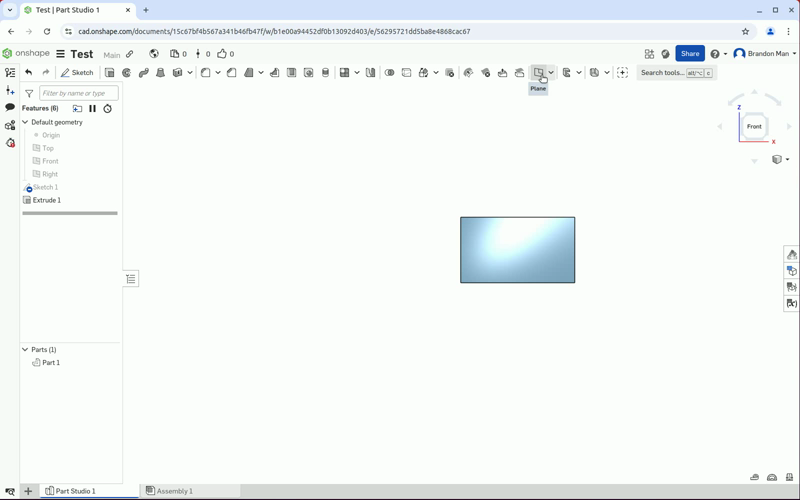
click(541, 75)
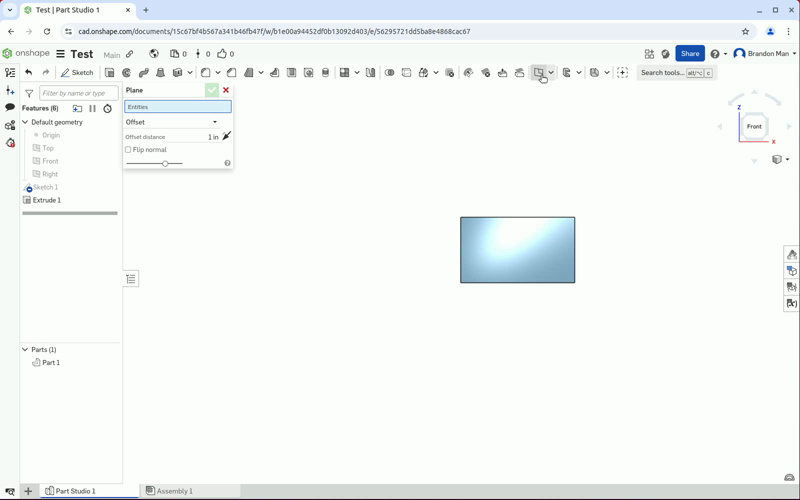
mouse_move(73, 163)
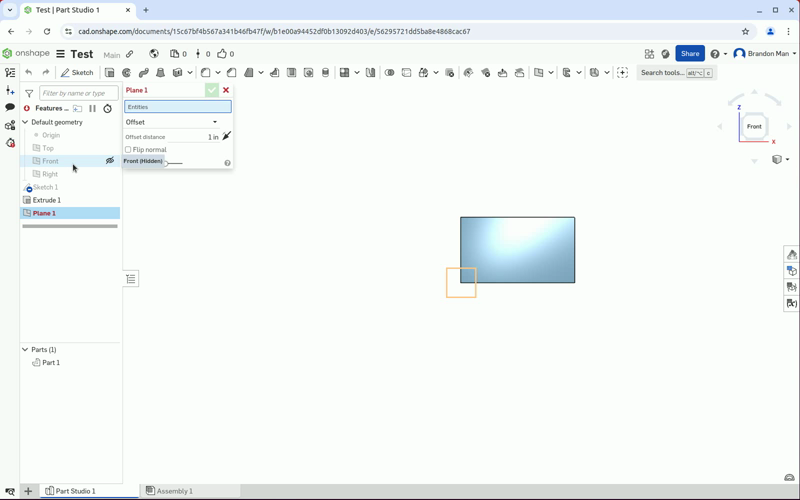
click(73, 163)
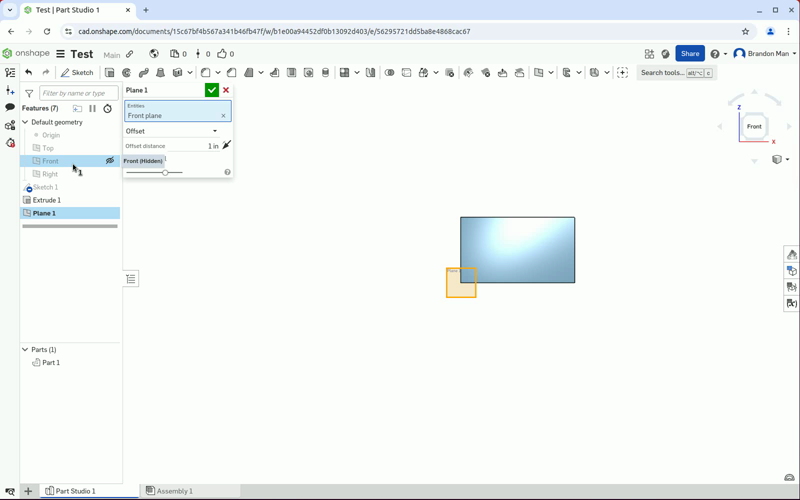
key(tab, 2)
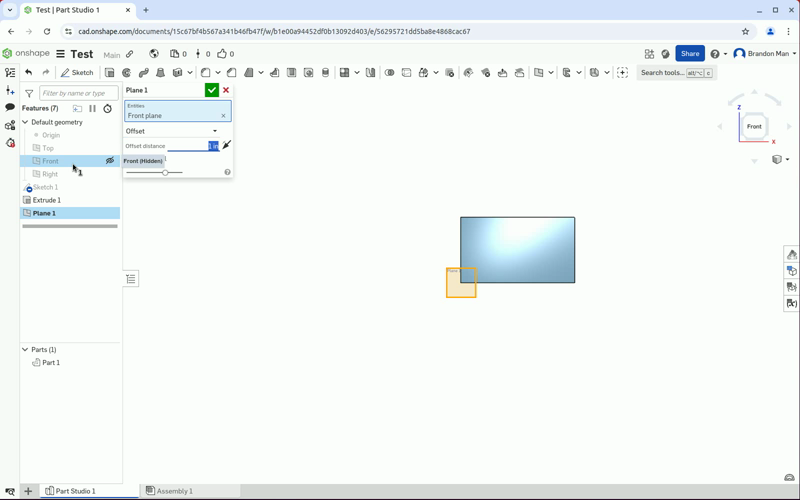
text(7.703)
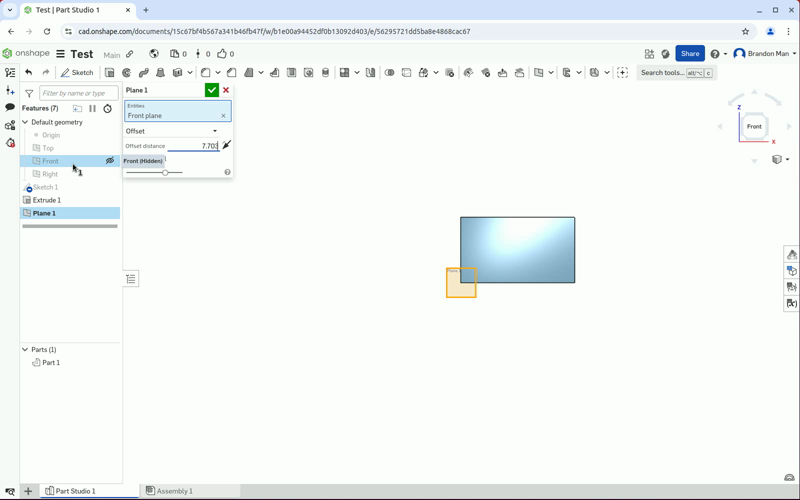
key(enter, 2)
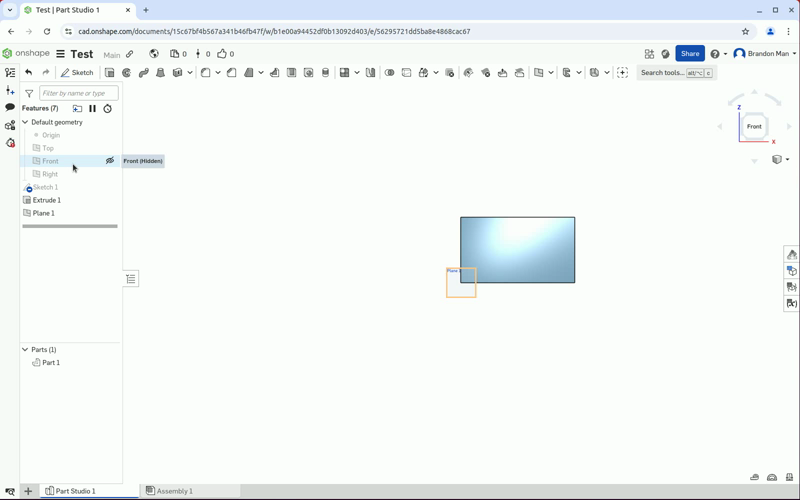
key(shift+s)
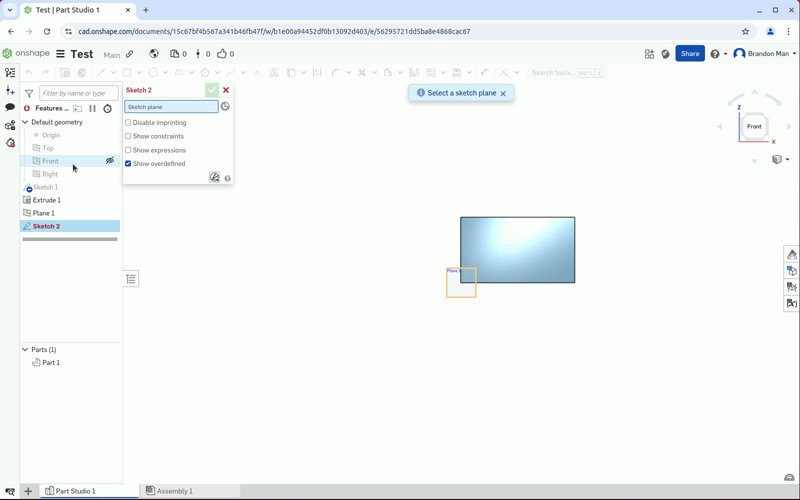
mouse_move(73, 215)
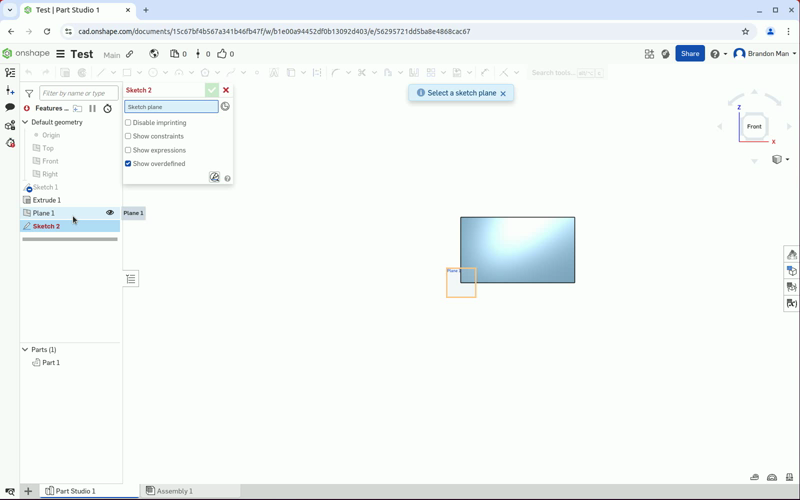
click(73, 215)
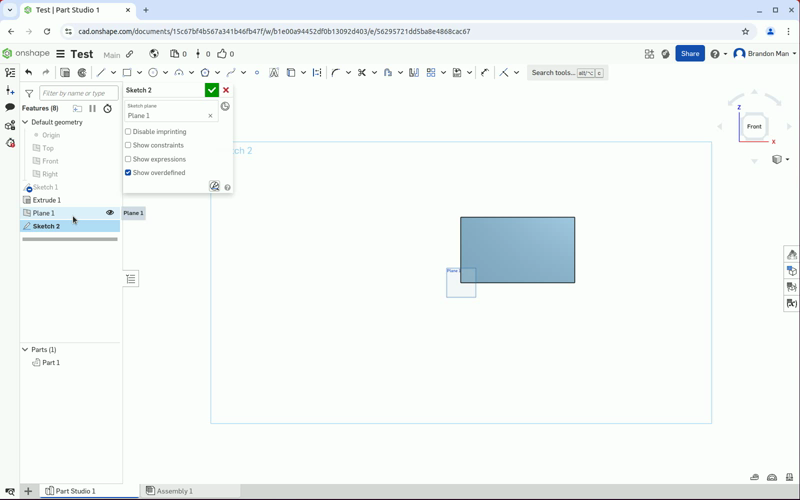
mouse_move(73, 352)
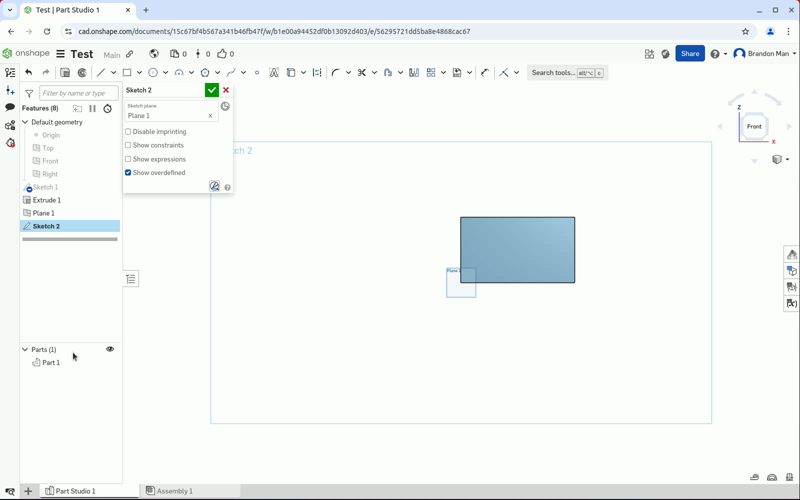
key(y)
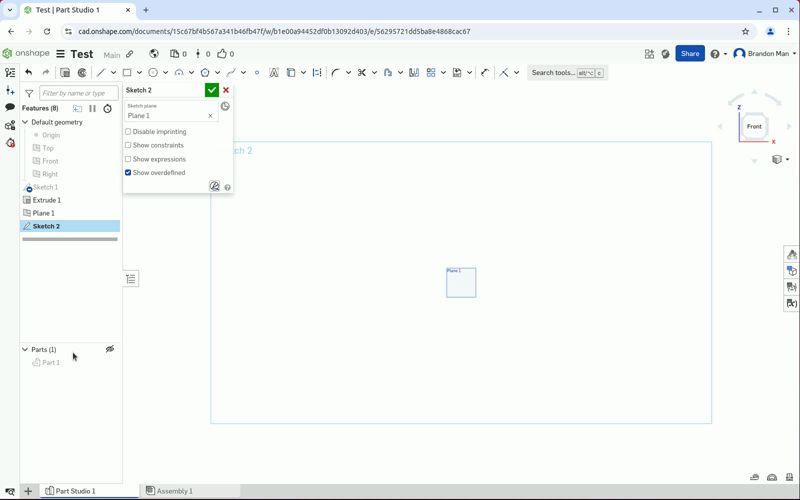
key(l)
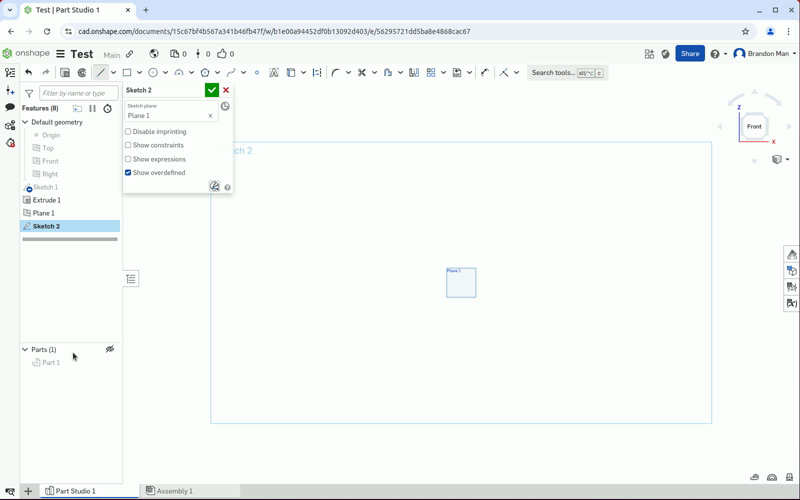
key_down(shift)
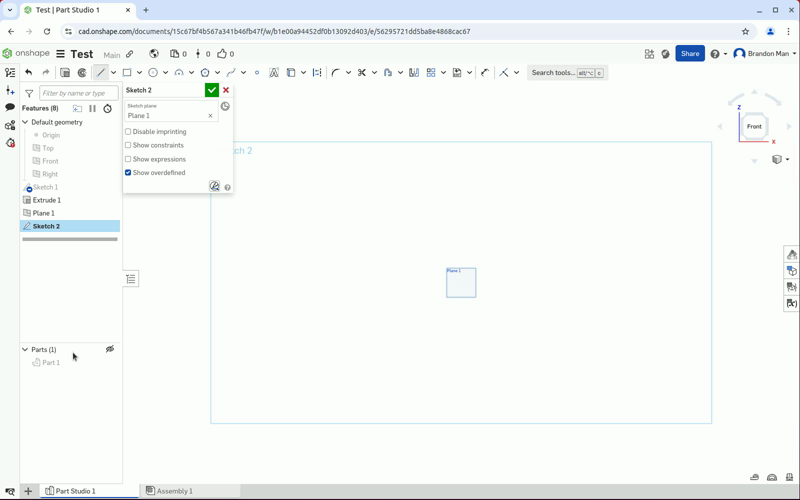
mouse_move(460, 264)
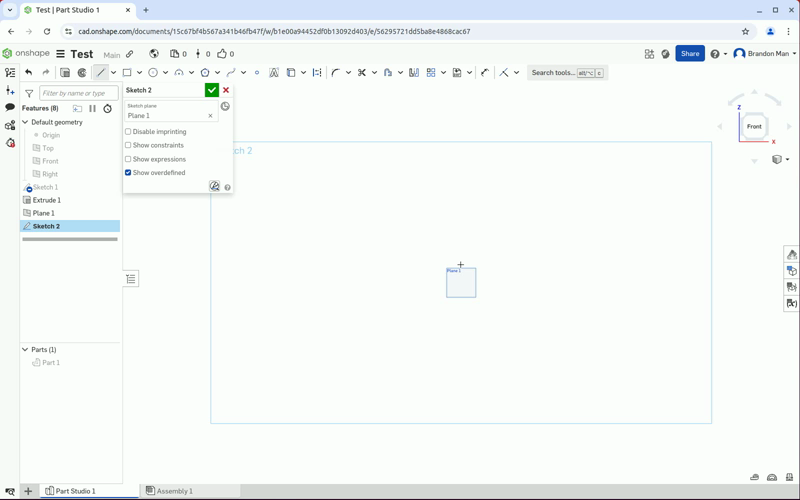
click(460, 264)
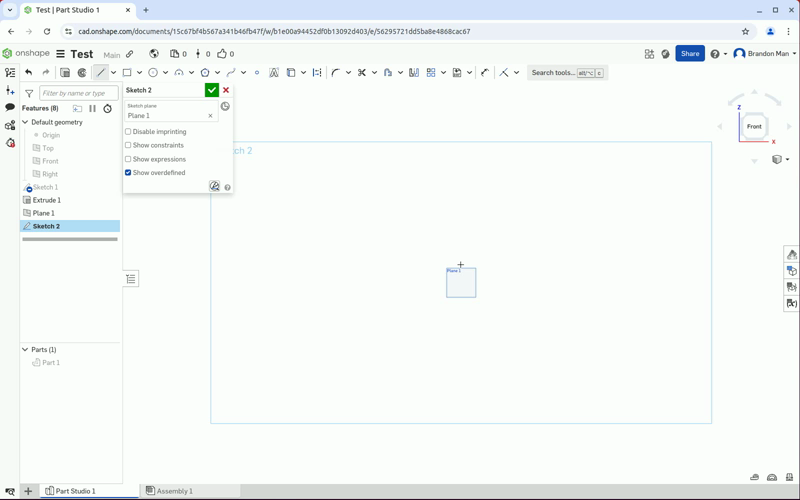
key_up(shift)
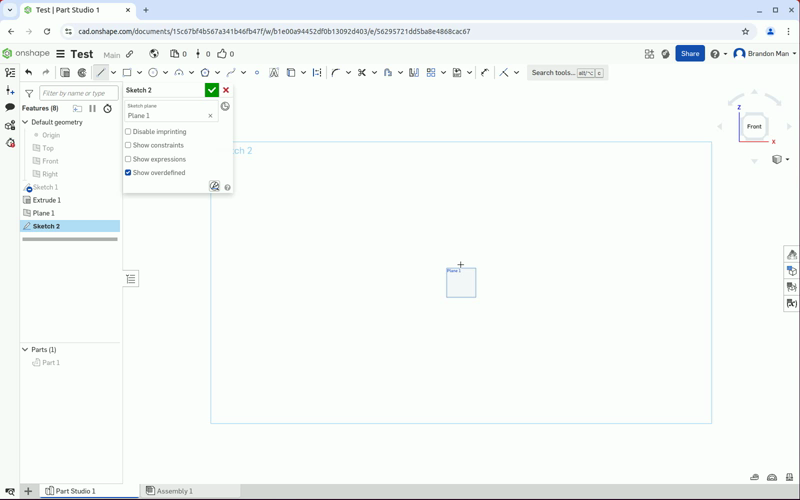
key_down(shift)
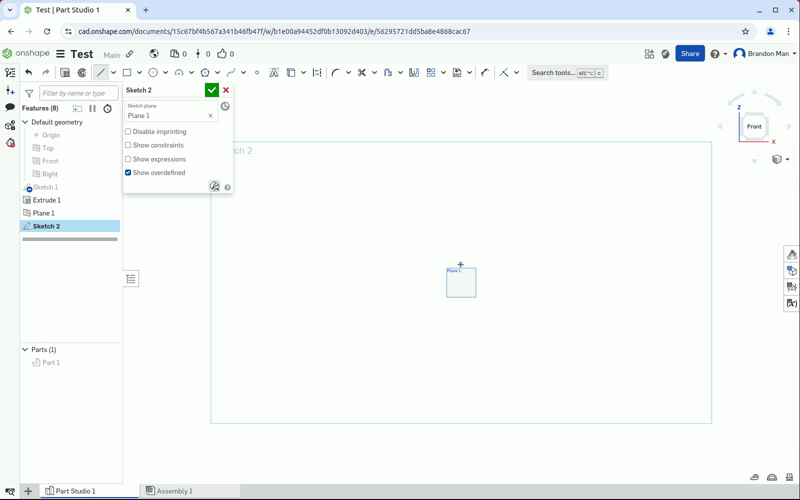
mouse_move(490, 264)
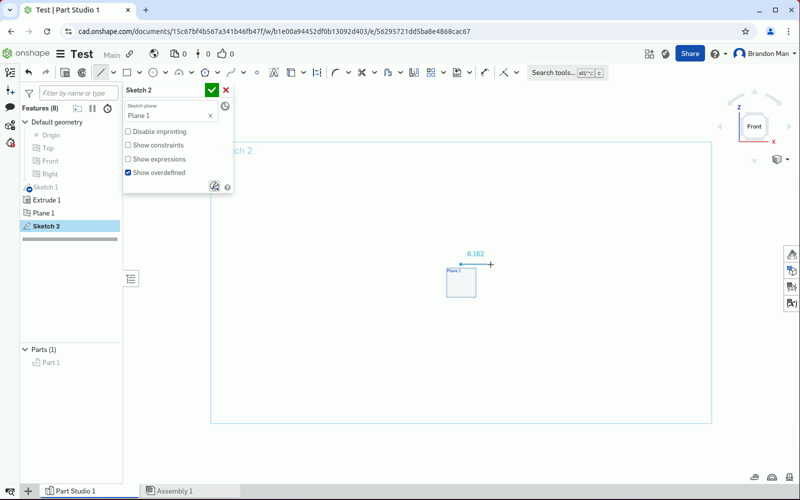
mouse_move(498, 264)
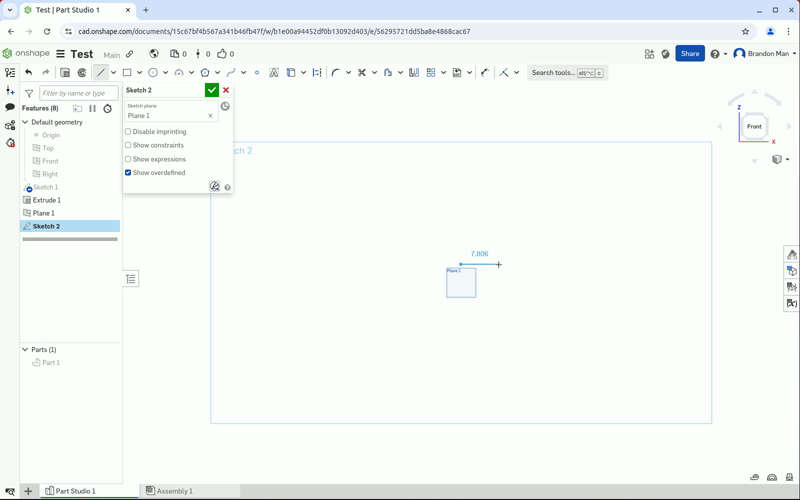
click(498, 264)
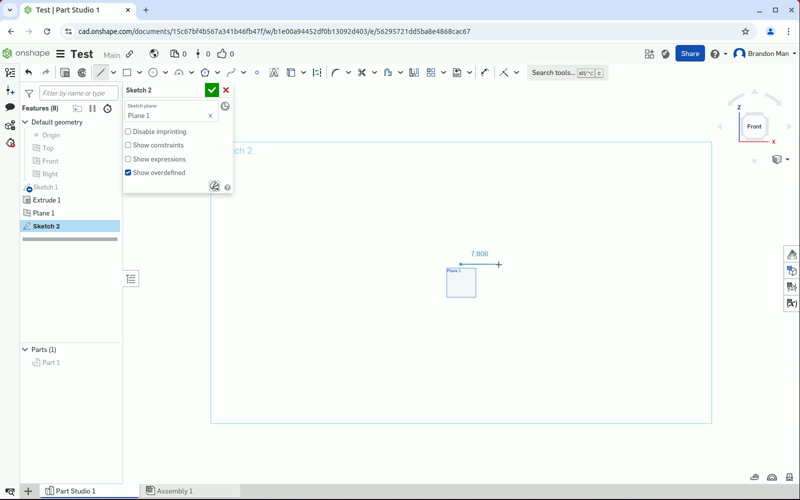
key_up(shift)
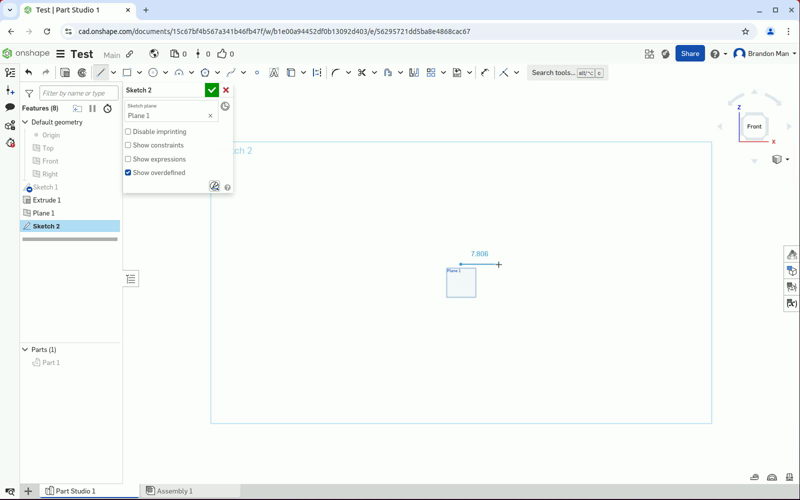
key_down(shift)
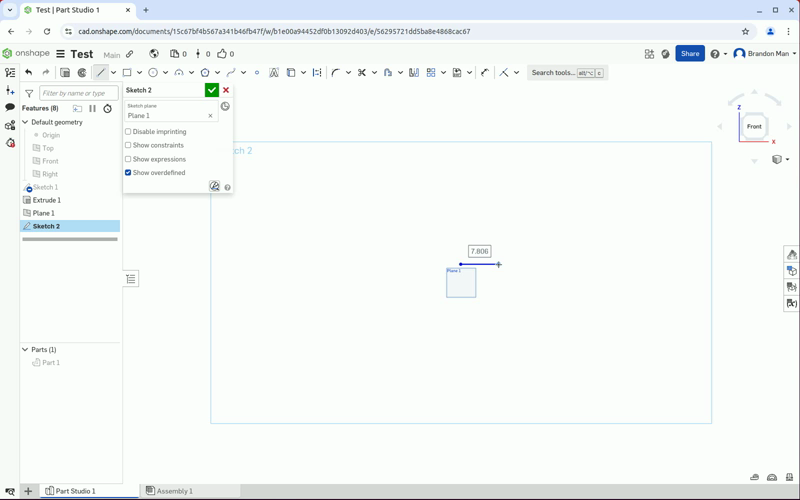
mouse_move(528, 264)
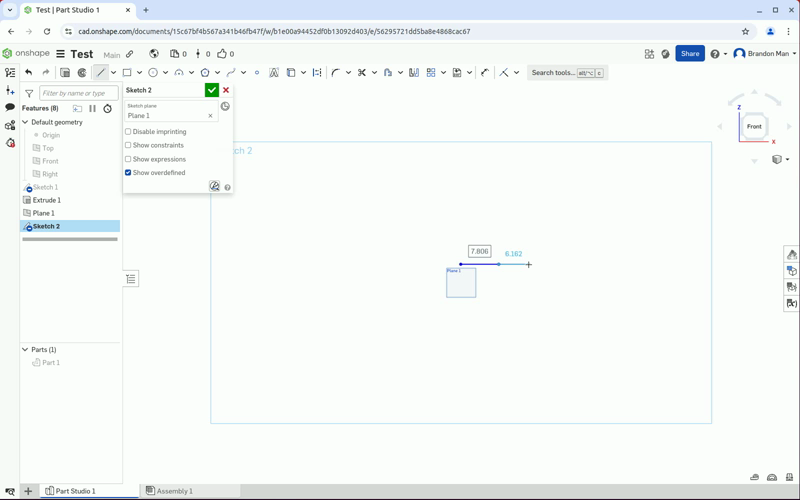
mouse_move(498, 216)
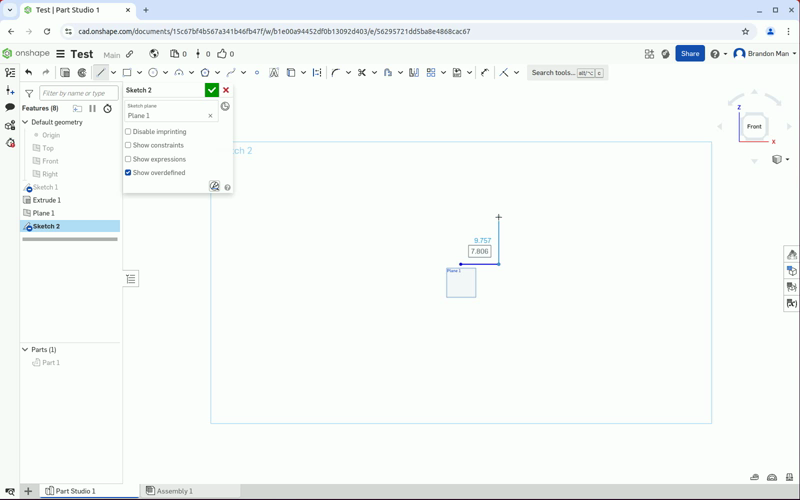
click(498, 216)
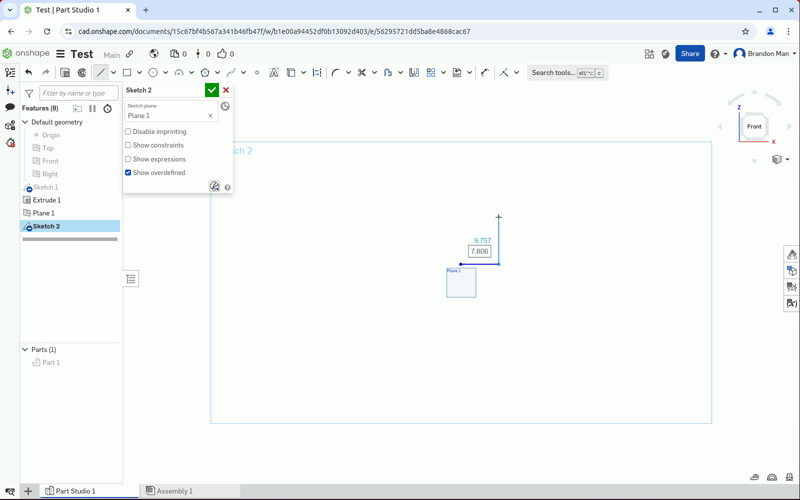
key_up(shift)
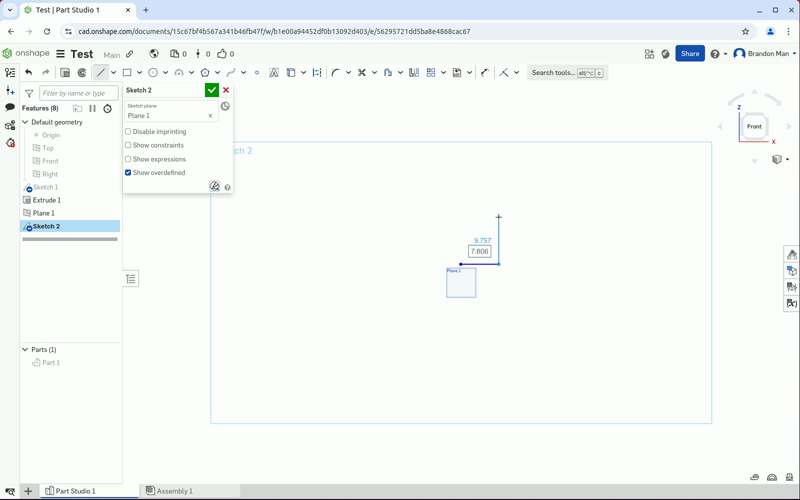
key_down(shift)
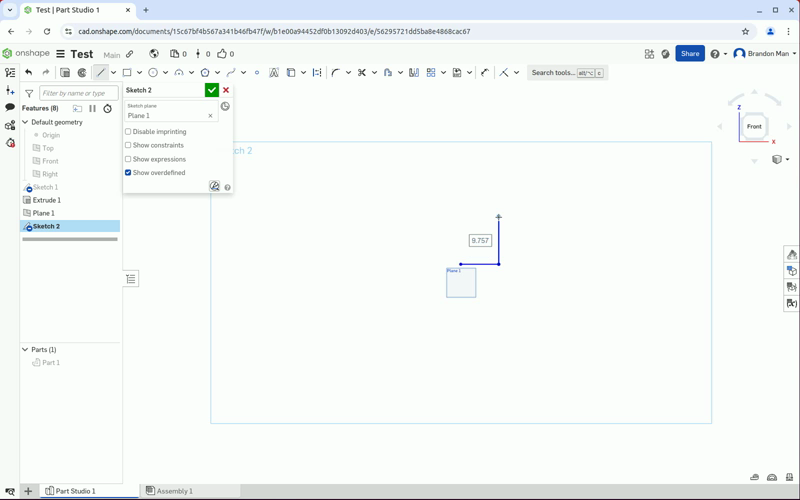
mouse_move(528, 216)
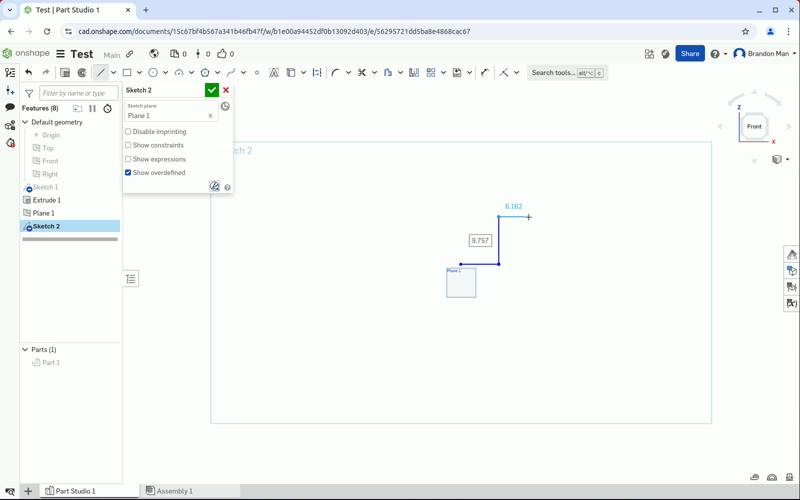
mouse_move(460, 216)
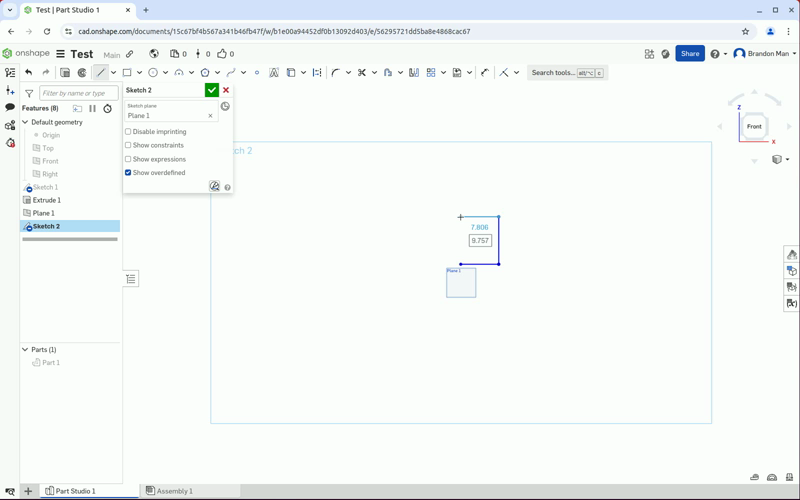
click(460, 216)
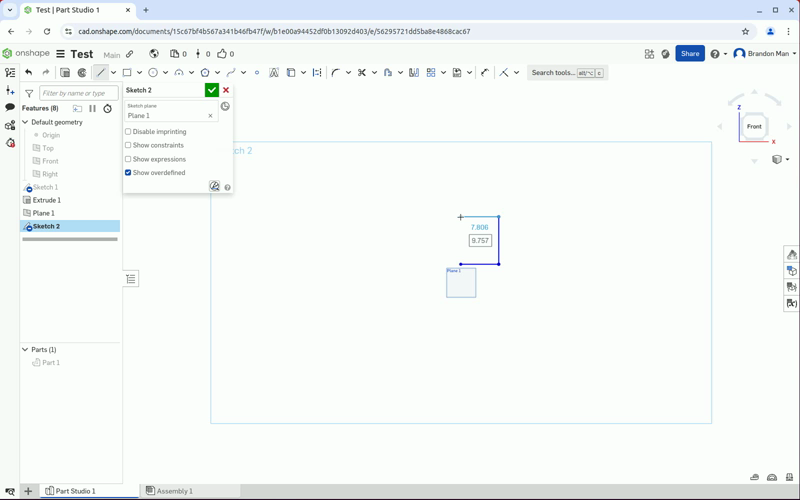
key_up(shift)
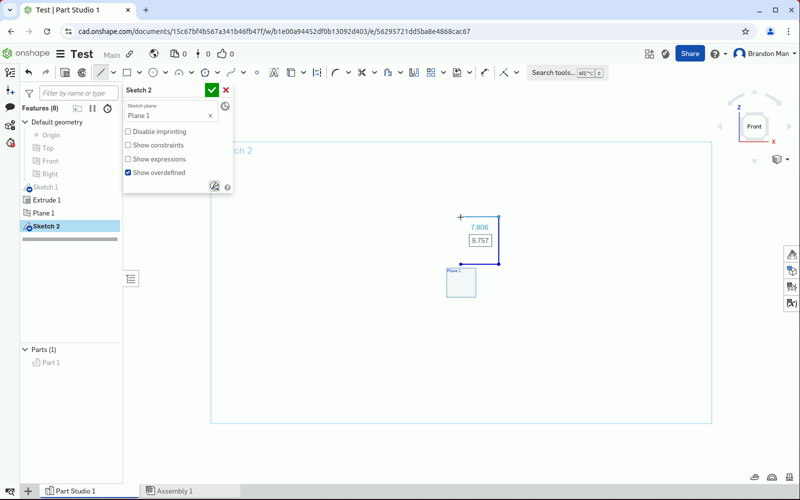
mouse_move(490, 216)
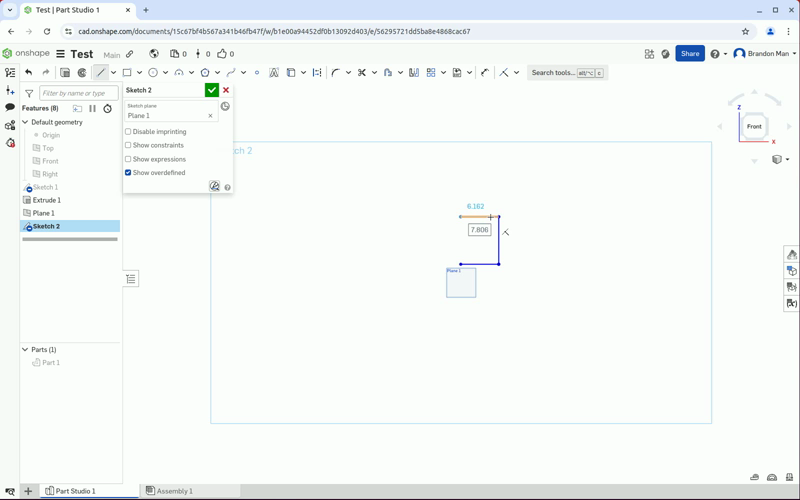
key_down(shift)
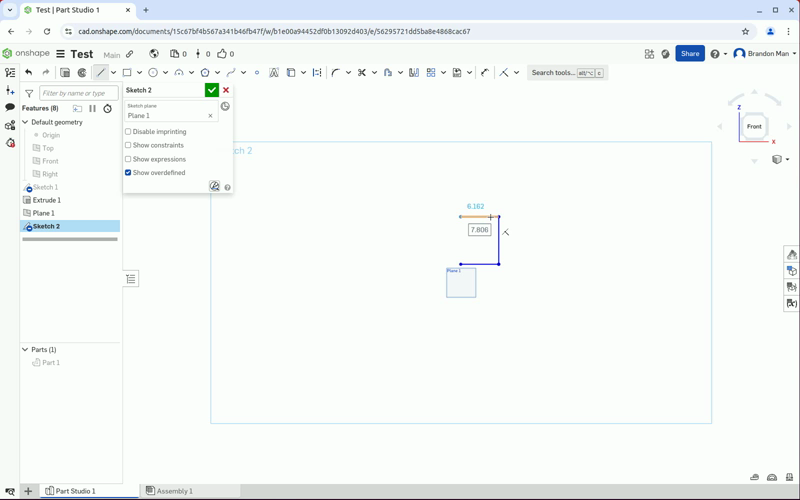
mouse_move(460, 264)
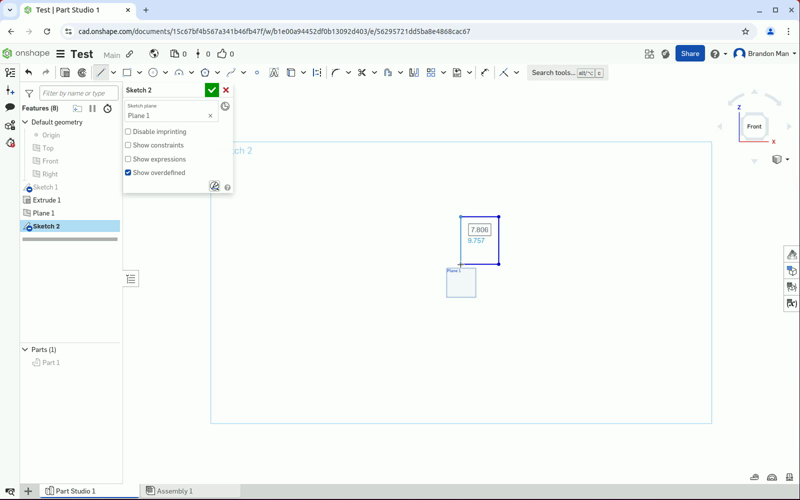
key_up(shift)
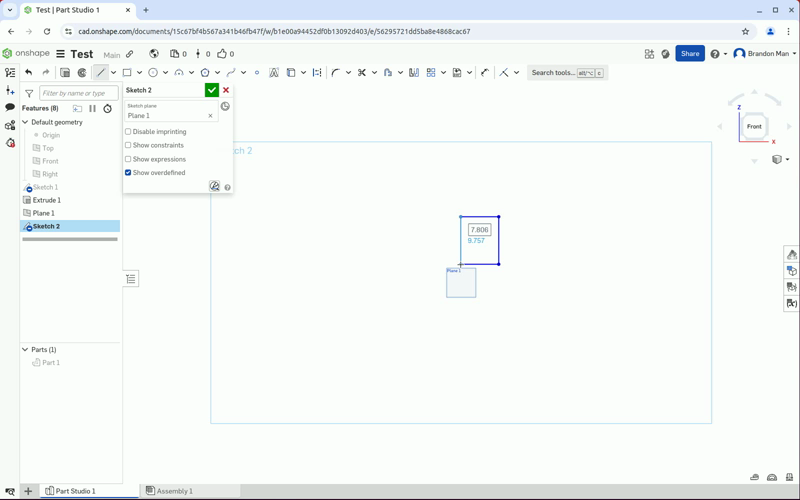
click(460, 264)
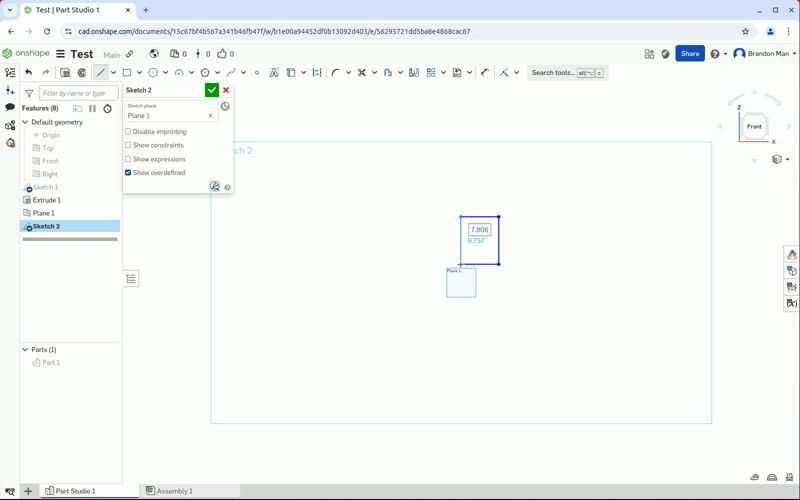
key(esc)
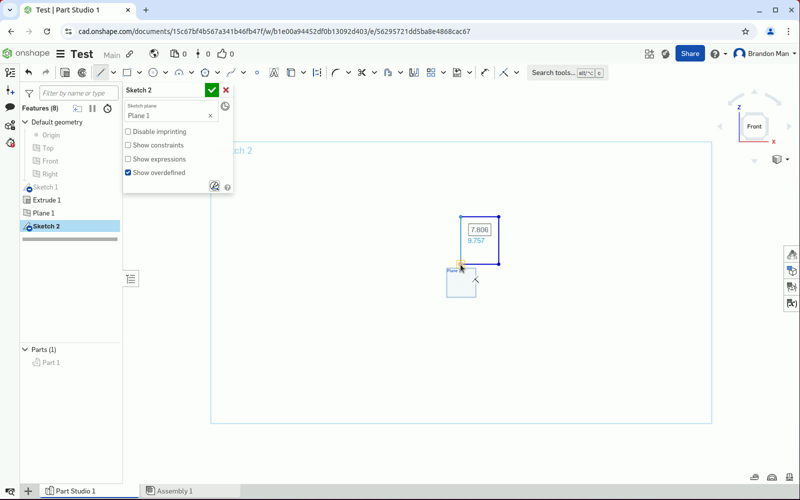
mouse_move(467, 219)
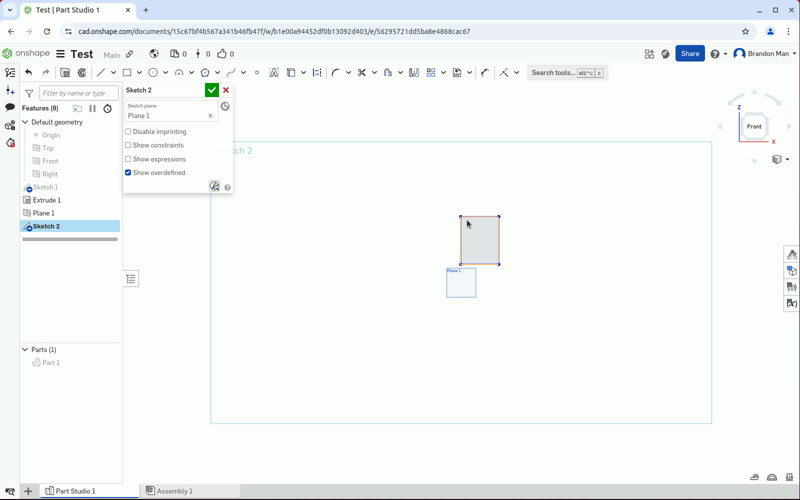
click(467, 219)
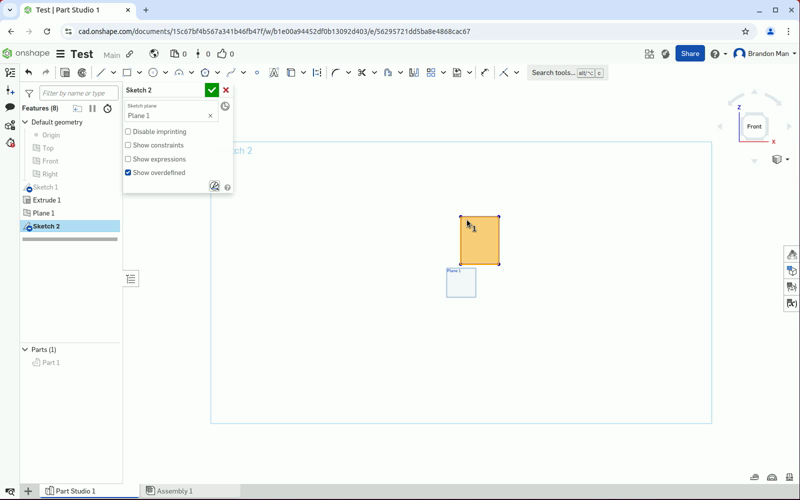
mouse_move(73, 352)
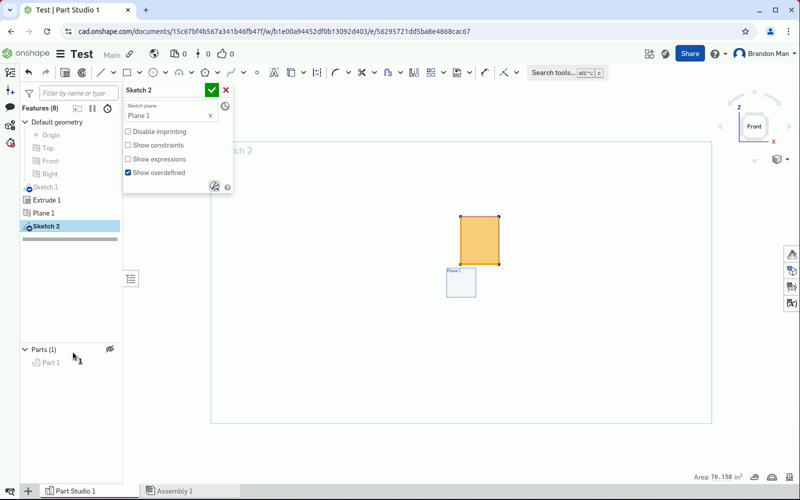
key(shift+y)
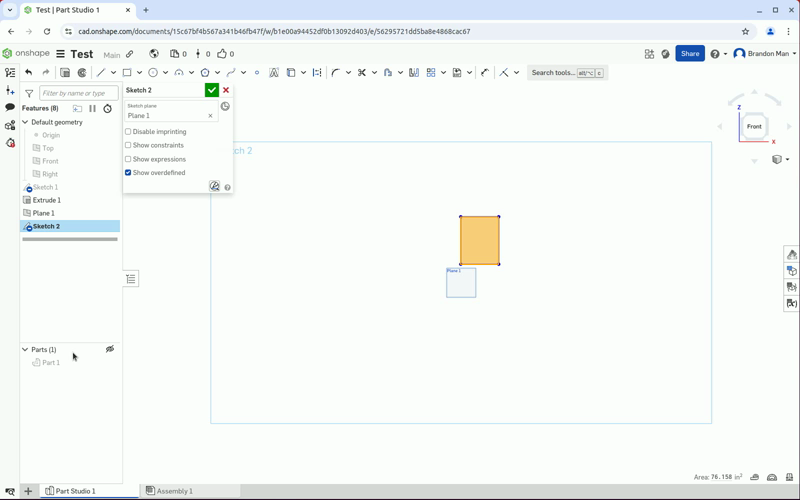
key(shift+e)
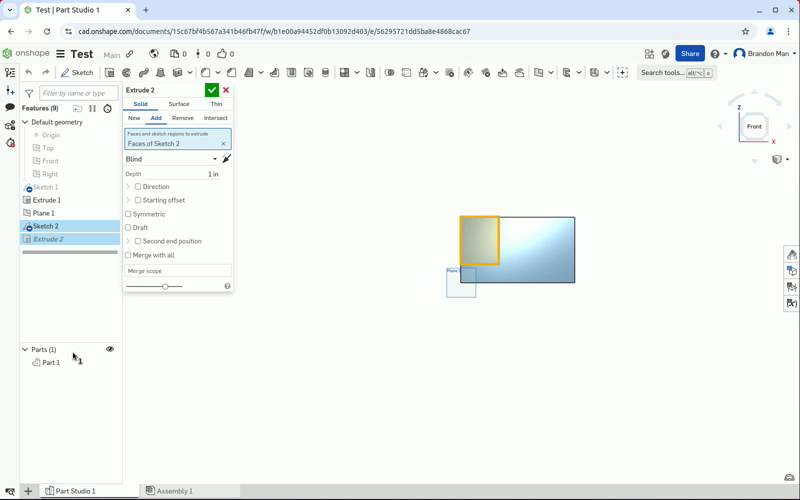
mouse_move(143, 106)
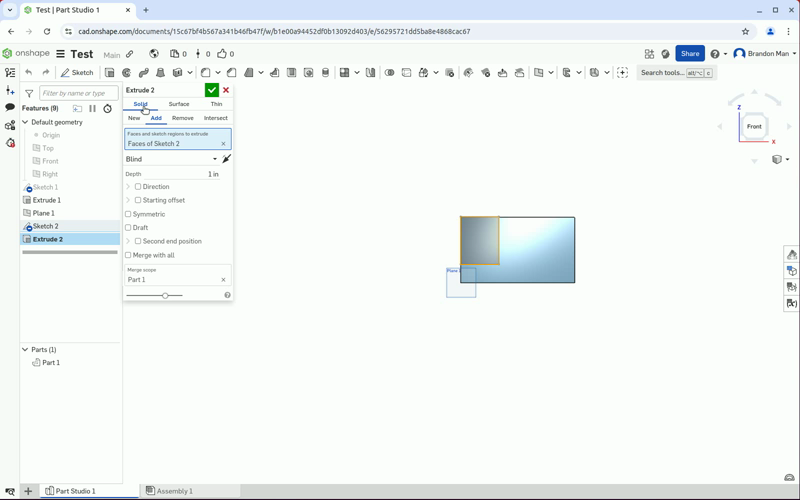
click(143, 106)
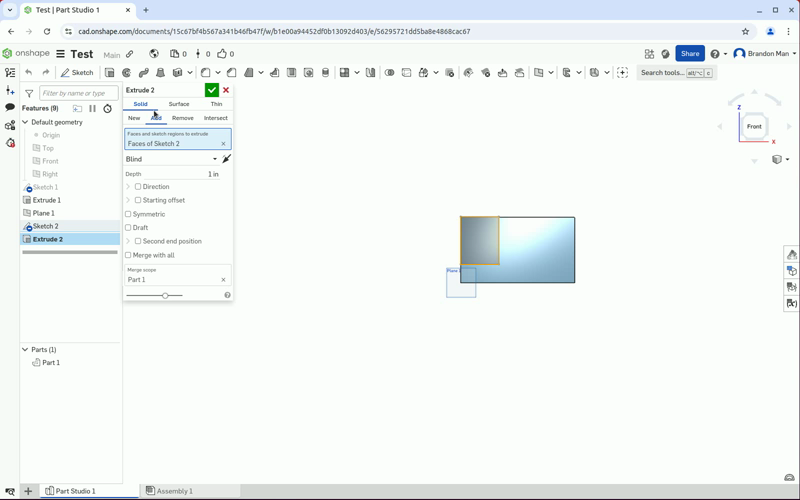
mouse_move(186, 120)
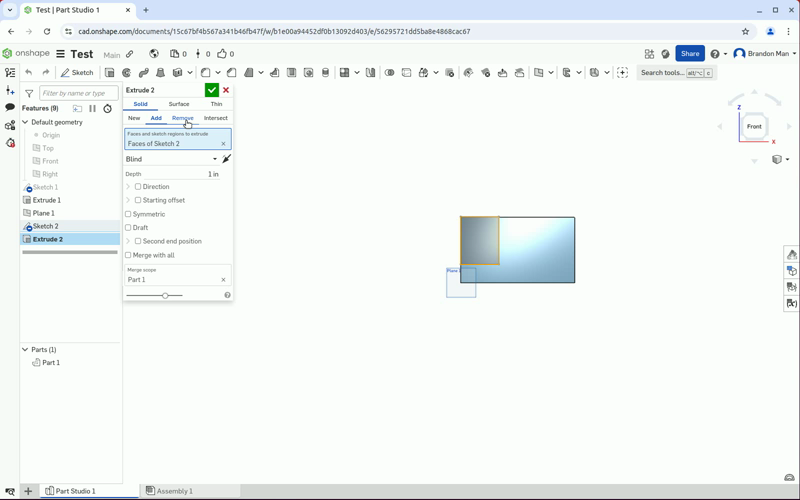
click(186, 120)
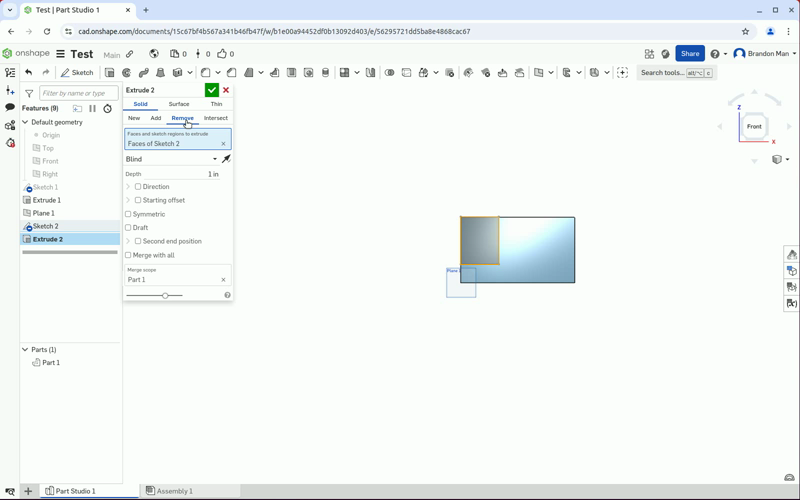
key(tab, 4)
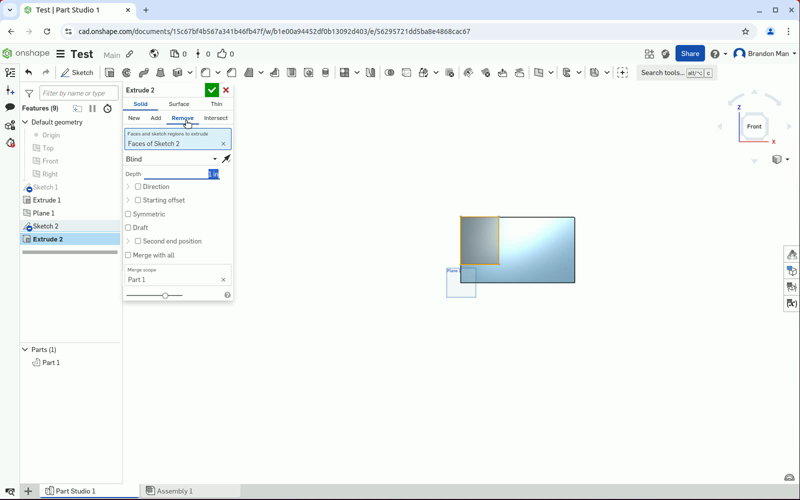
text(7.703)
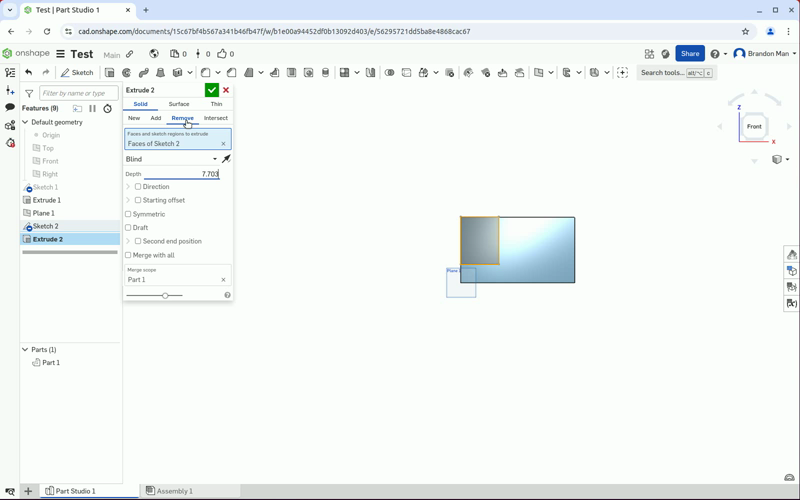
key(tab, 6)
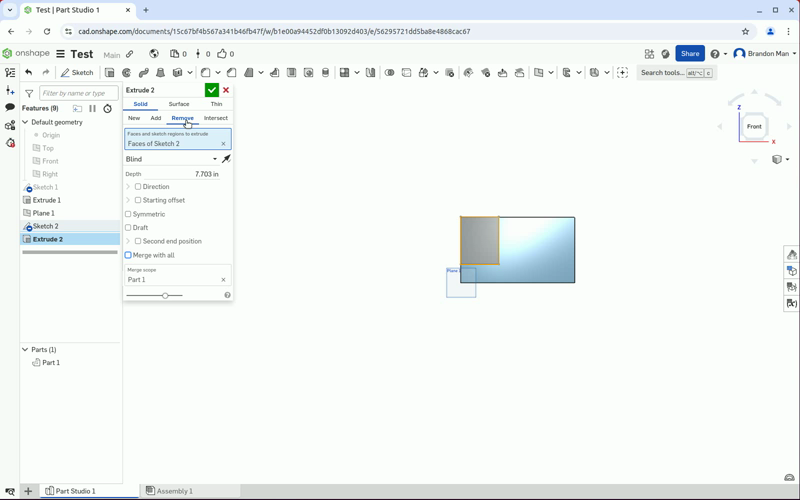
key(space)
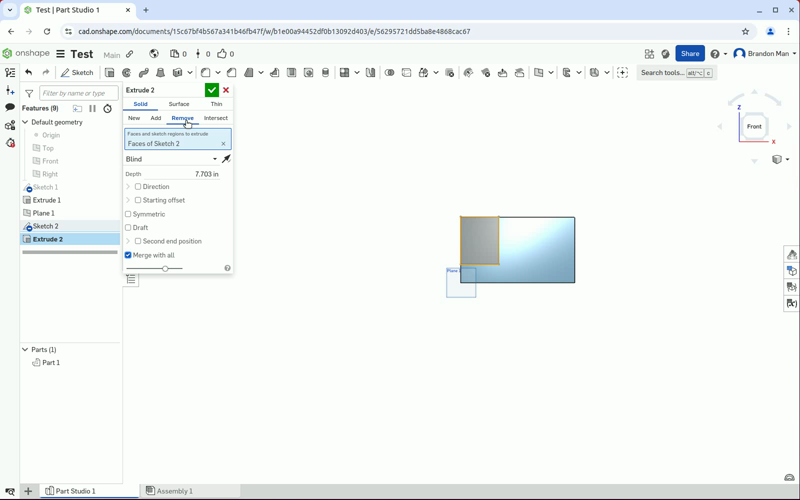
key(enter)
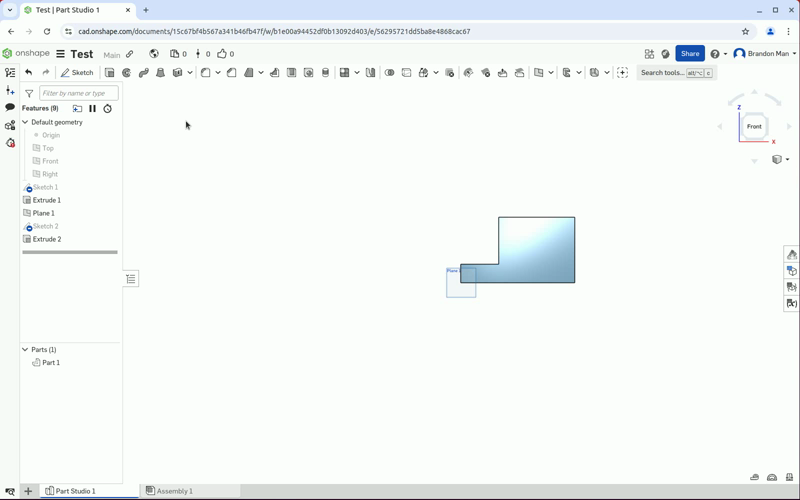
key(shift+h)
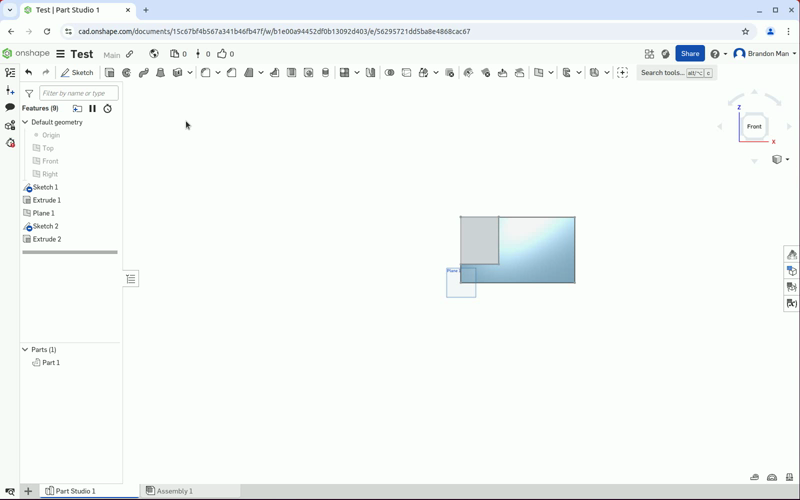
key(shift+h)
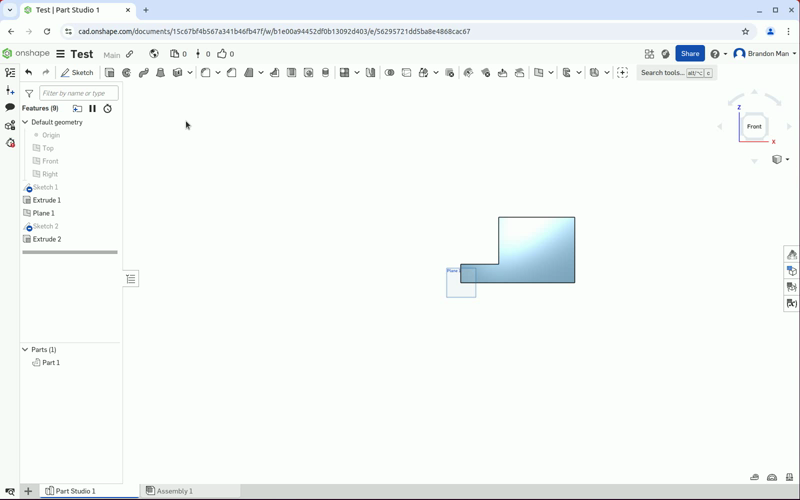
mouse_move(73, 189)
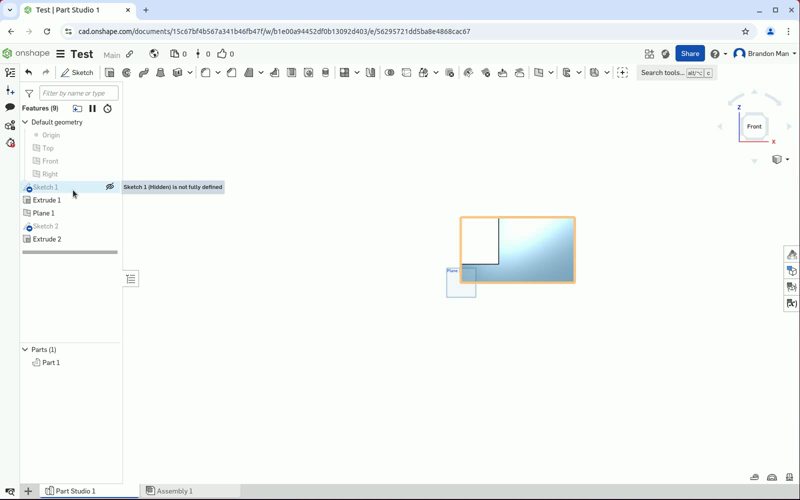
click(73, 189)
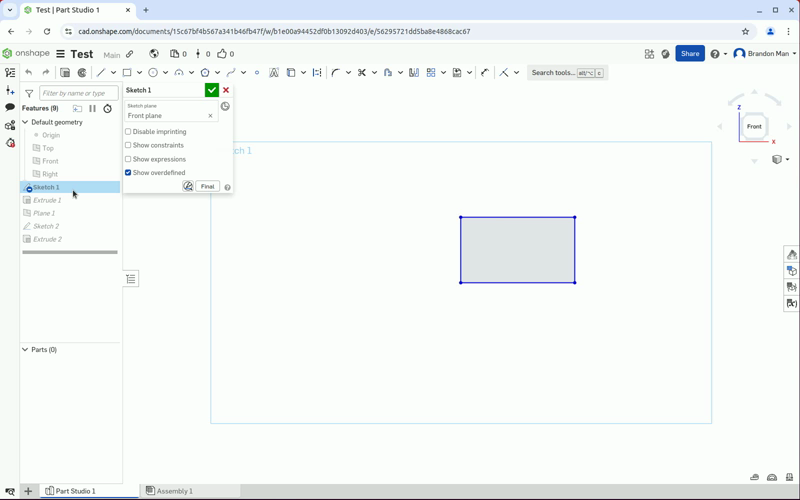
mouse_move(229, 92)
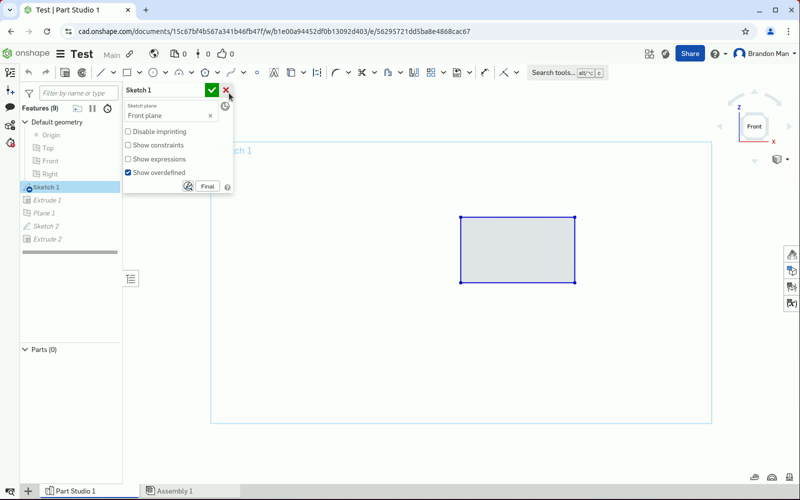
click(229, 92)
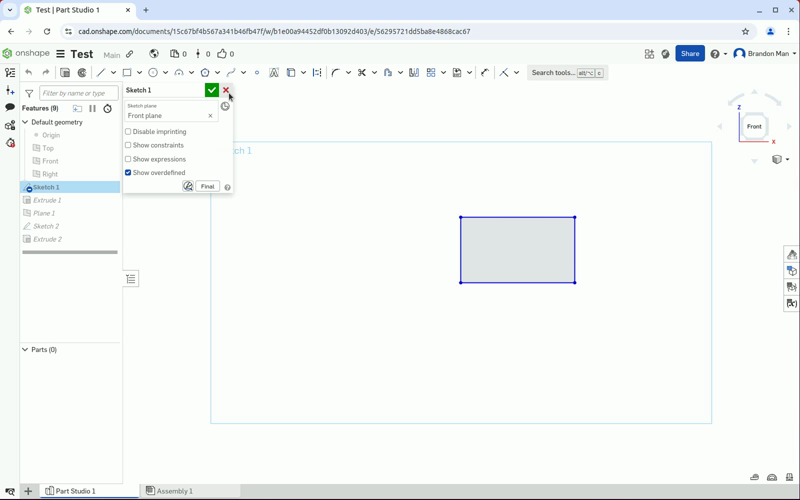
key(shift+s)
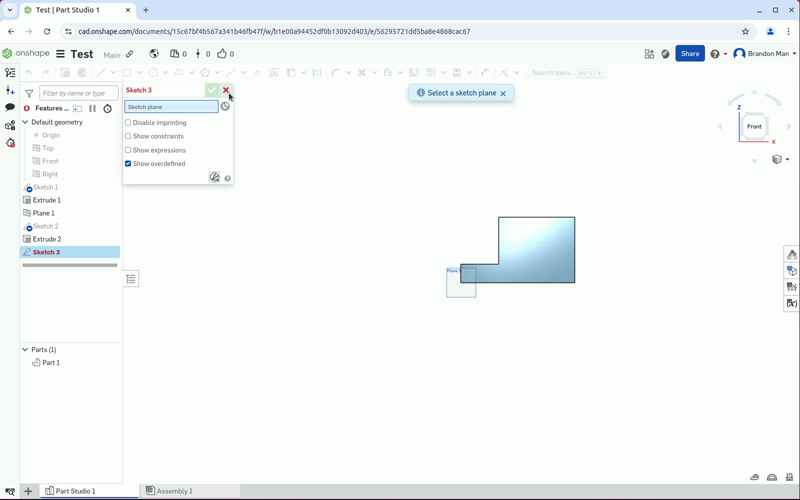
mouse_move(73, 215)
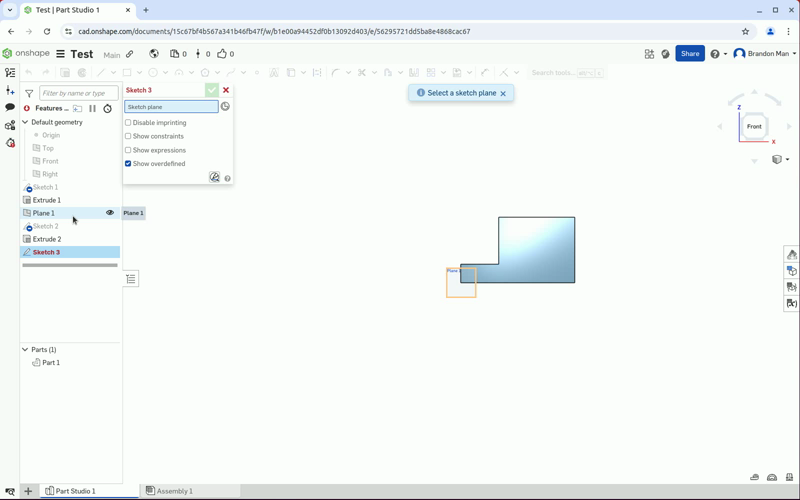
click(73, 215)
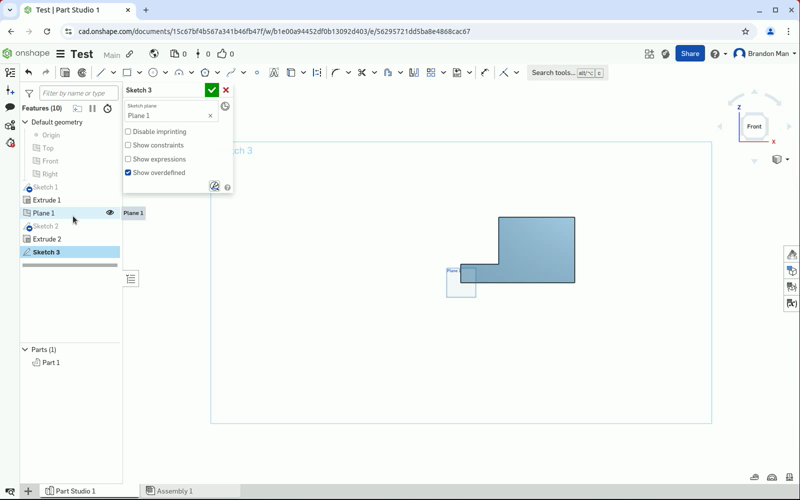
mouse_move(73, 352)
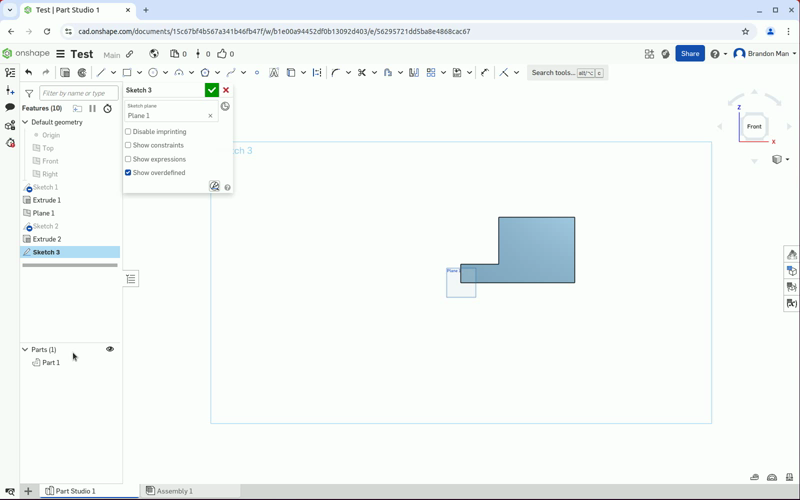
key(y)
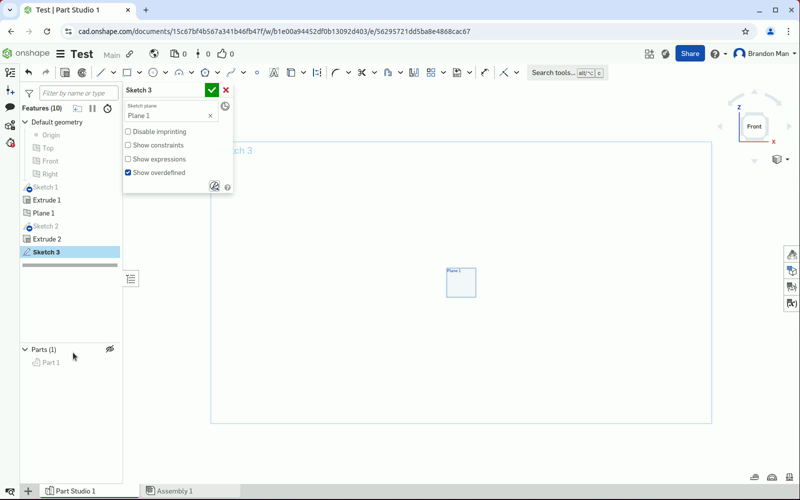
key(l)
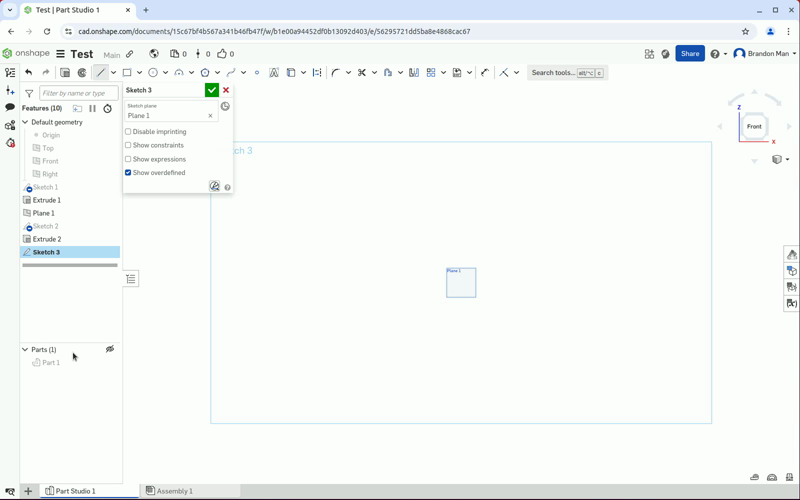
key_down(shift)
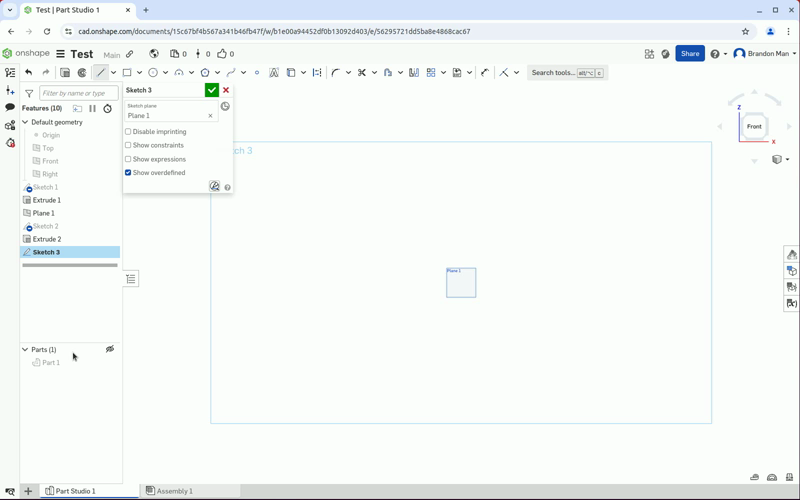
mouse_move(535, 264)
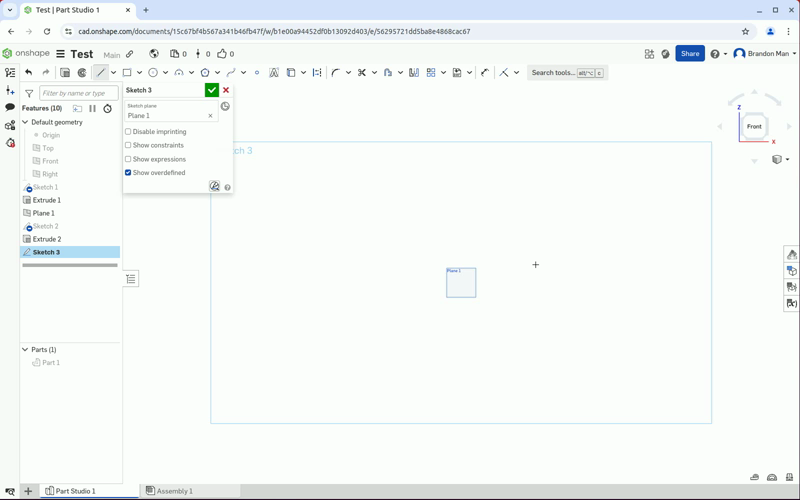
click(535, 264)
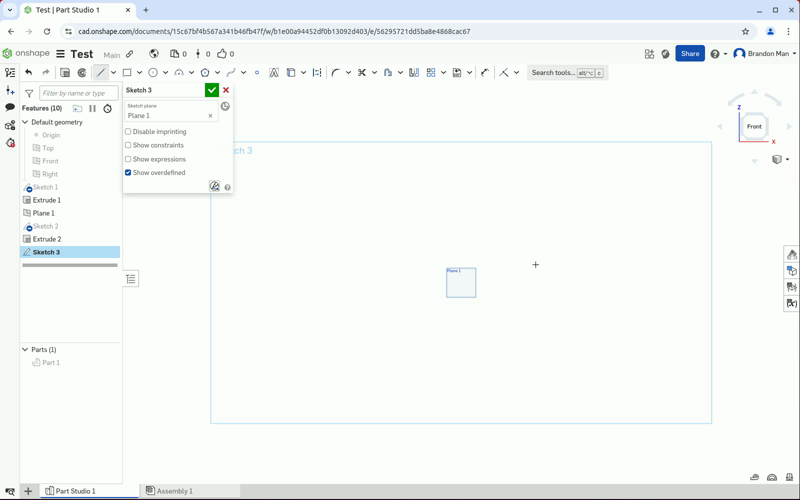
key_up(shift)
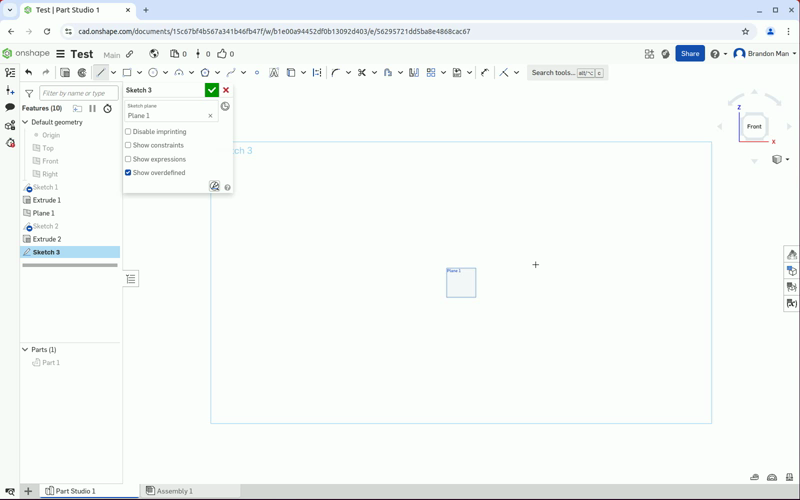
key_down(shift)
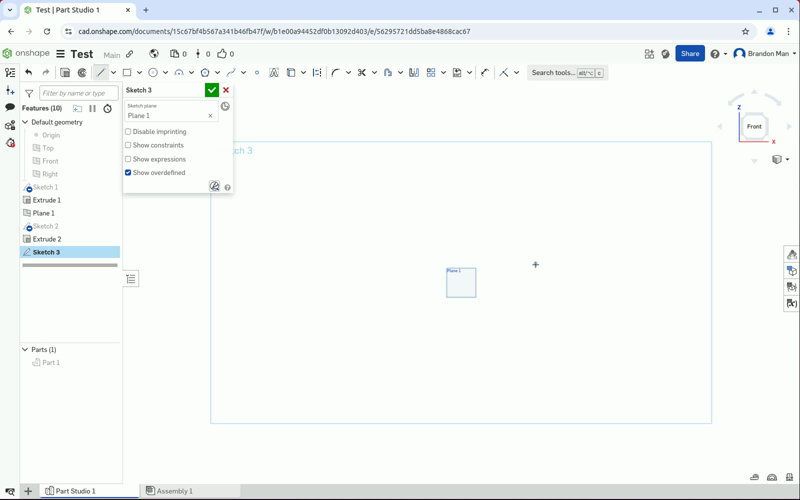
mouse_move(565, 264)
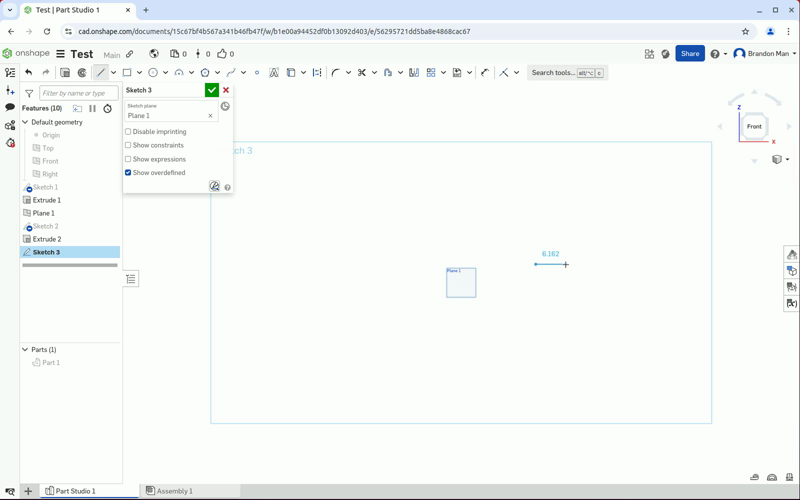
mouse_move(573, 264)
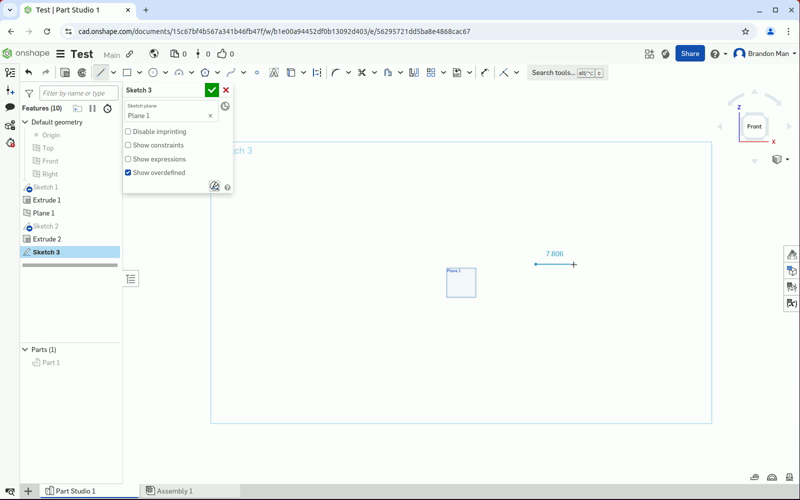
click(573, 264)
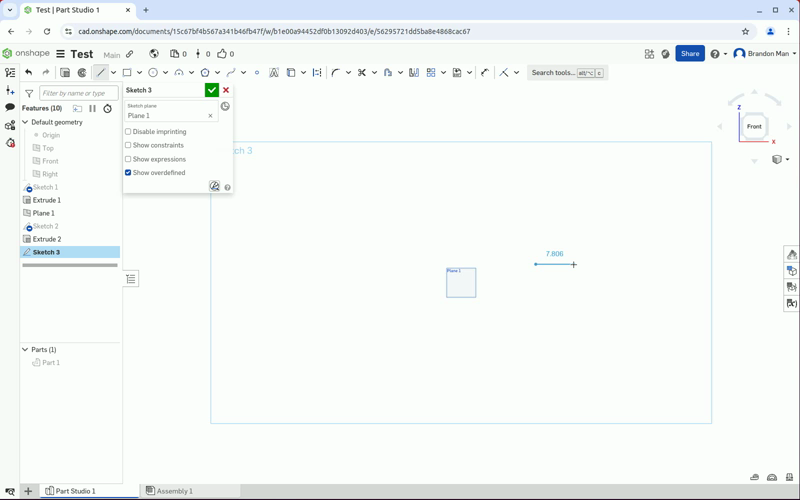
key_up(shift)
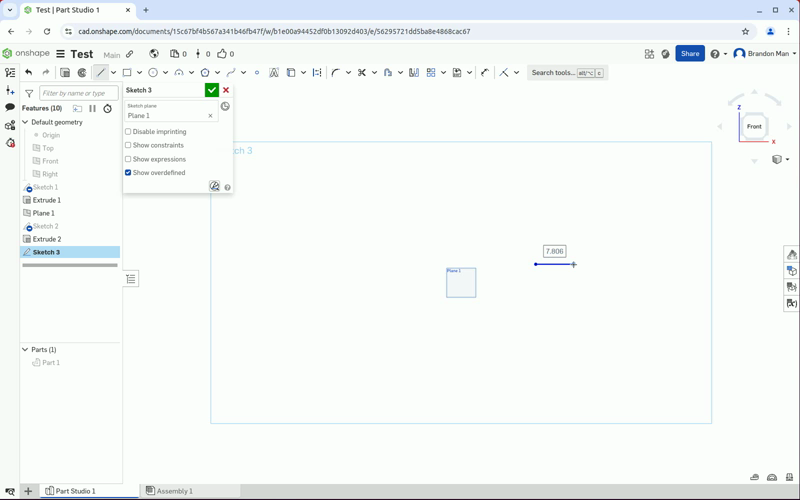
key_down(shift)
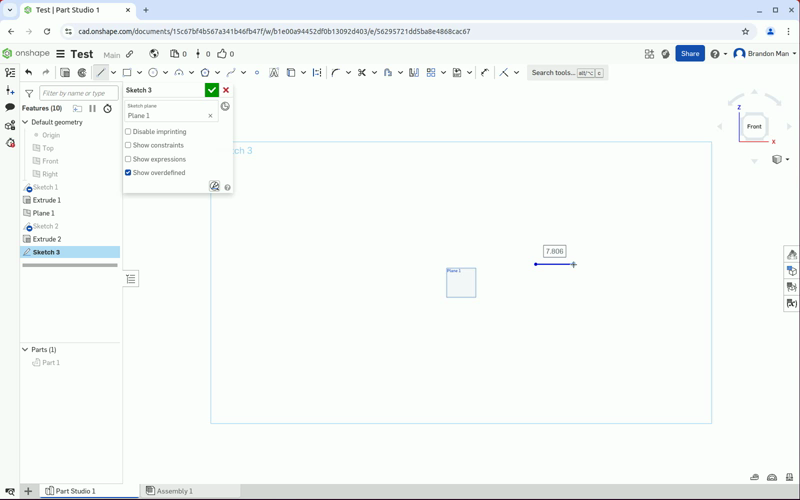
mouse_move(589, 264)
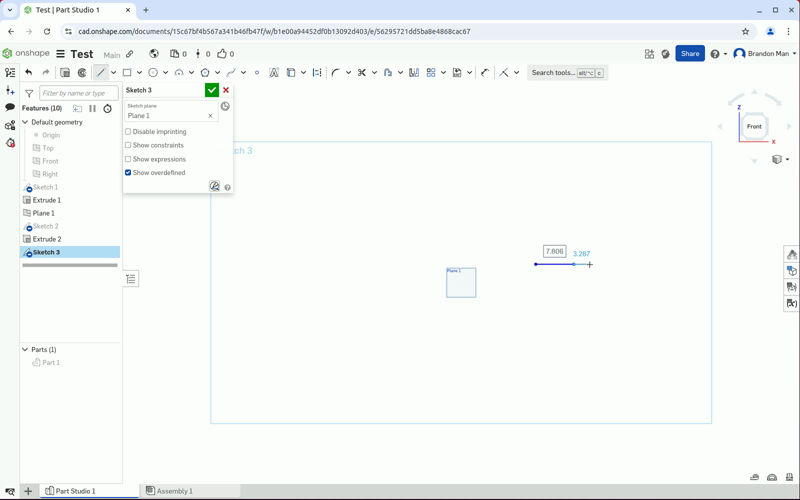
mouse_move(573, 216)
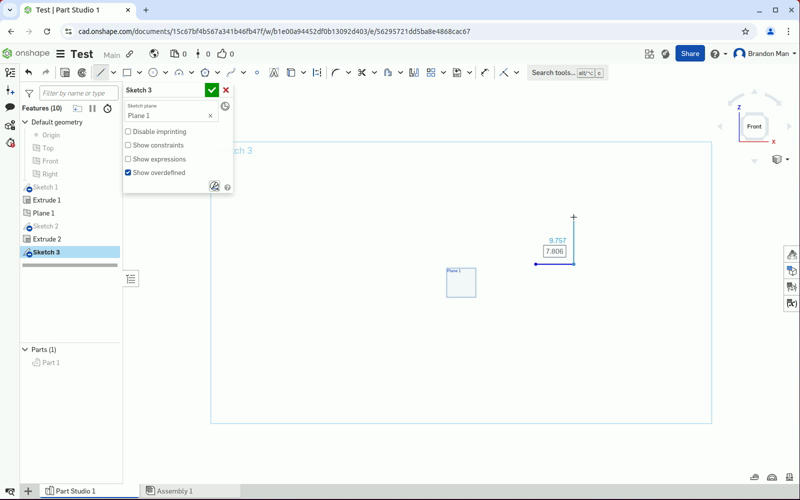
click(573, 216)
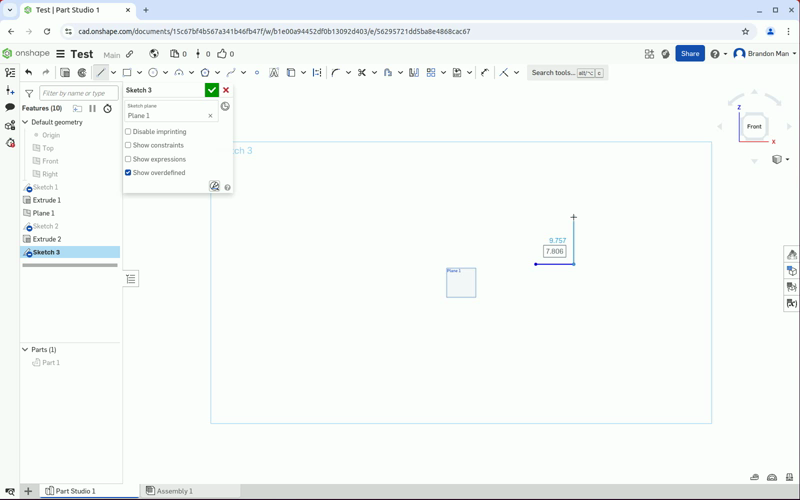
key_up(shift)
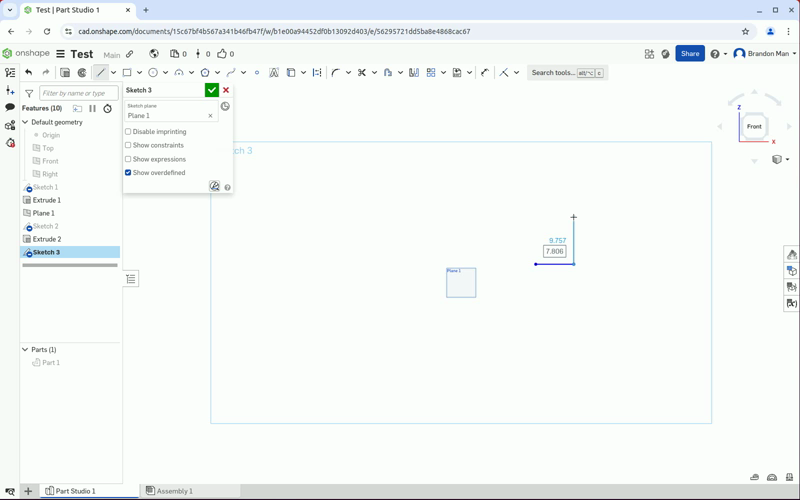
key_down(shift)
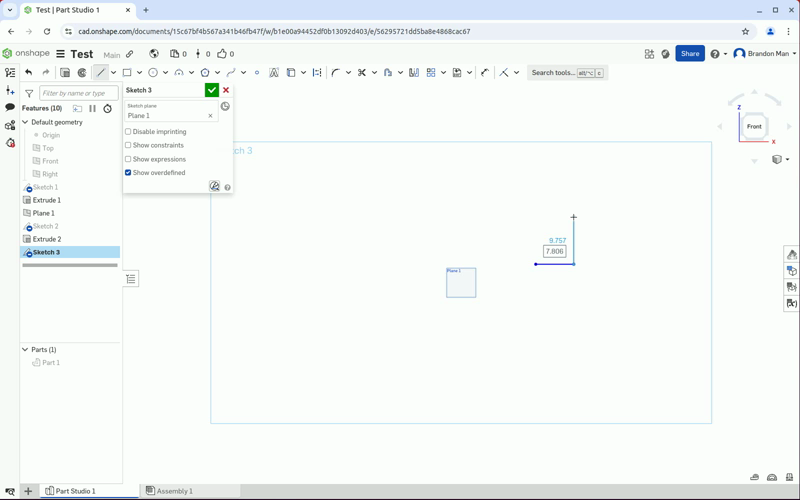
mouse_move(589, 216)
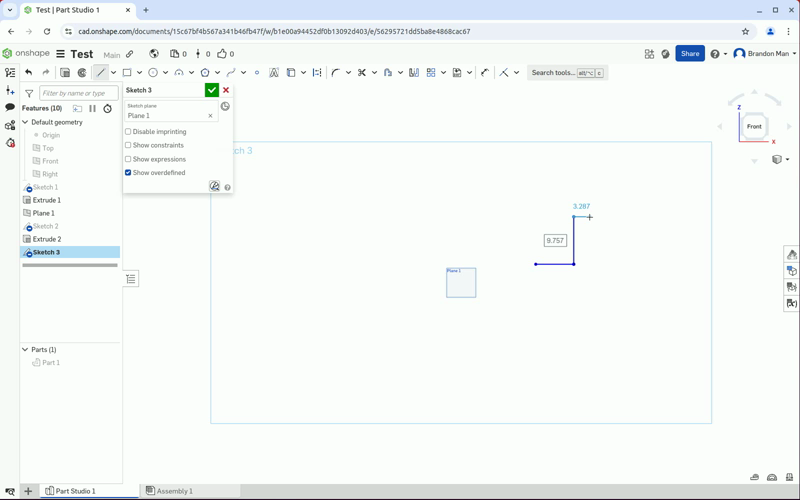
mouse_move(535, 216)
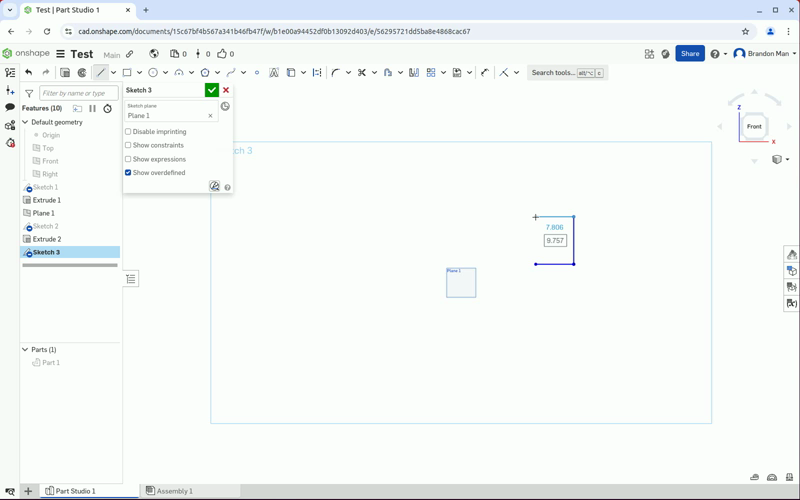
click(535, 216)
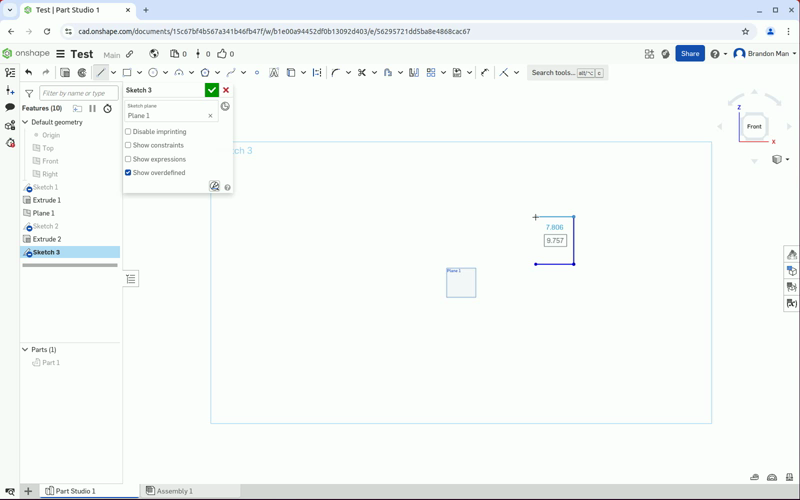
key_up(shift)
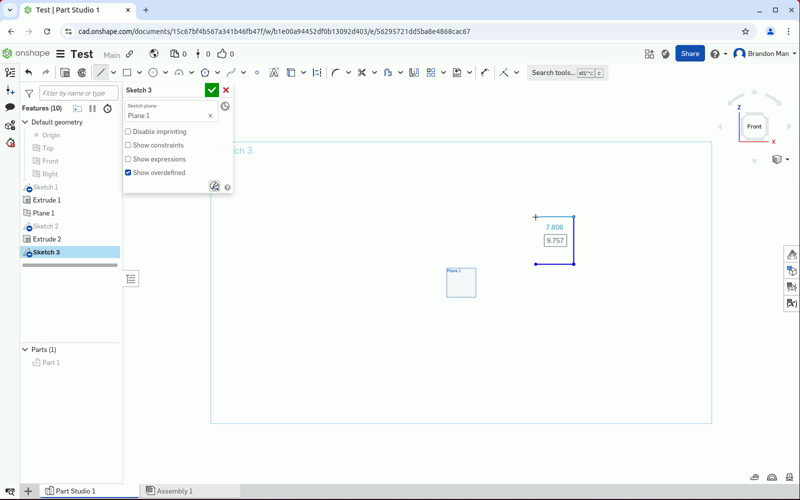
mouse_move(565, 216)
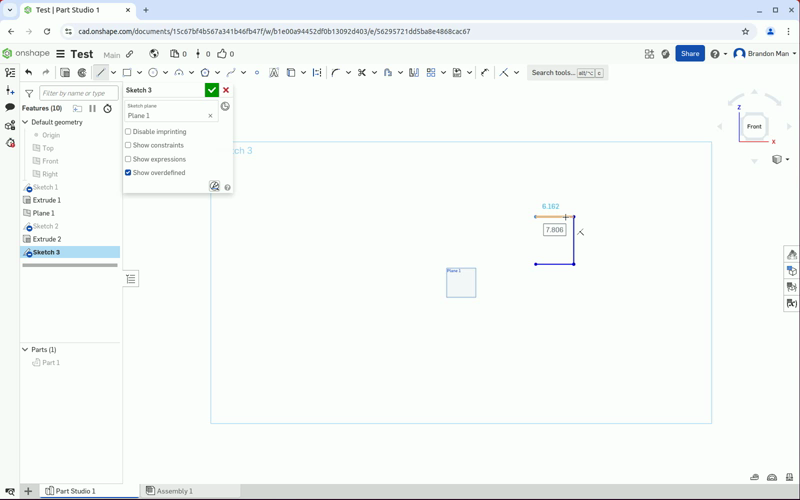
key_down(shift)
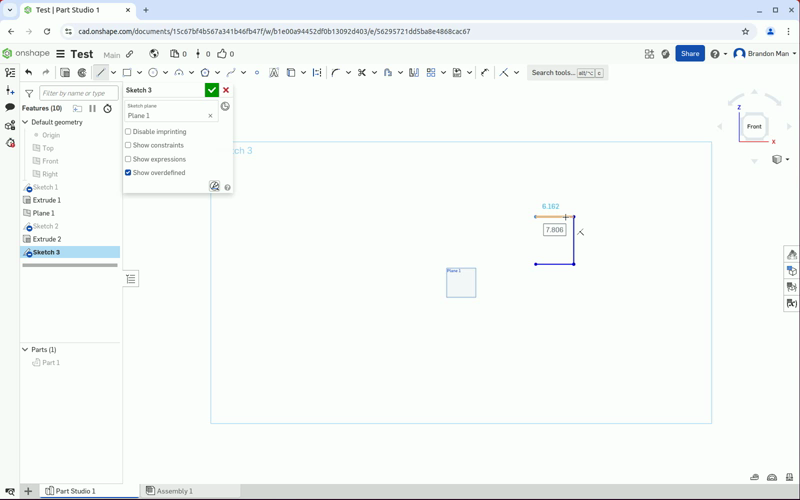
mouse_move(535, 264)
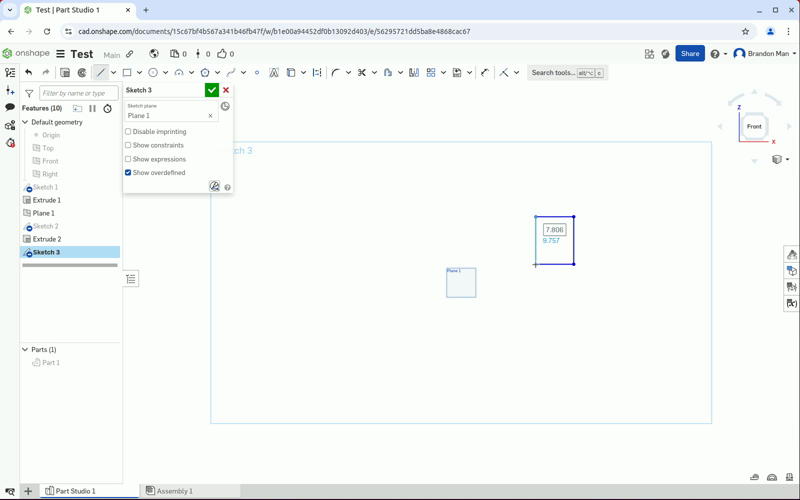
key_up(shift)
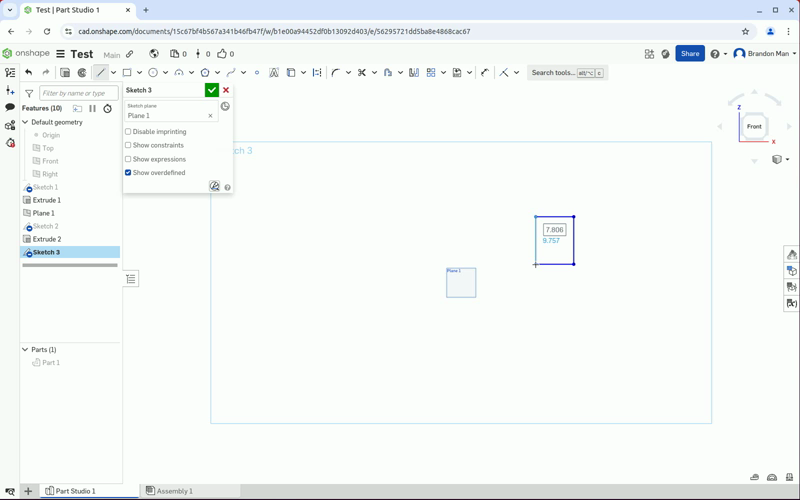
click(535, 264)
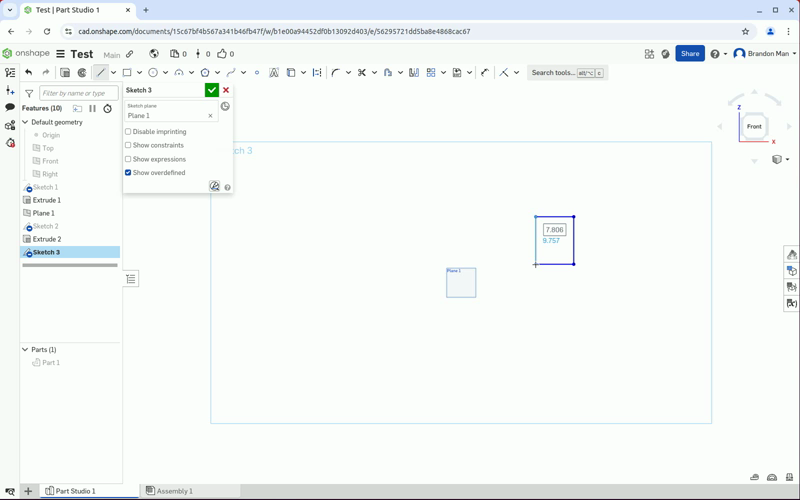
key(esc)
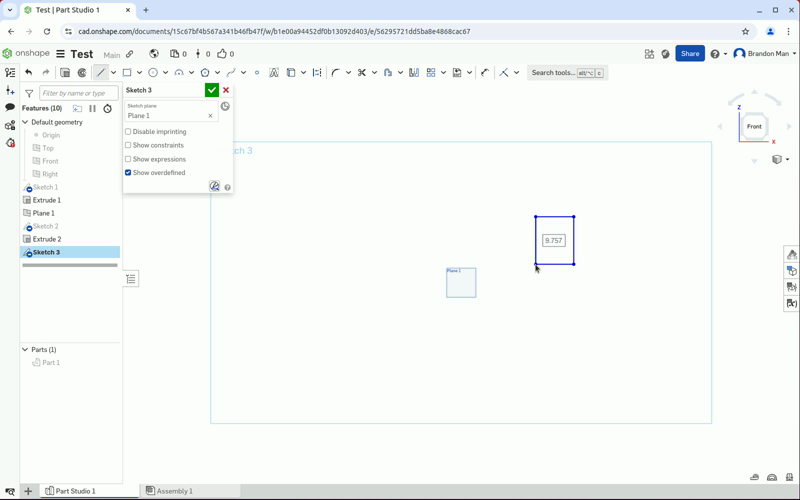
mouse_move(570, 232)
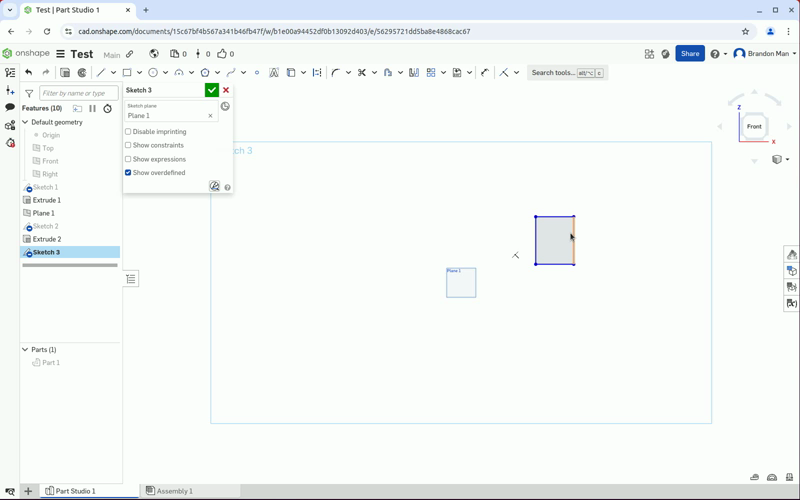
click(570, 232)
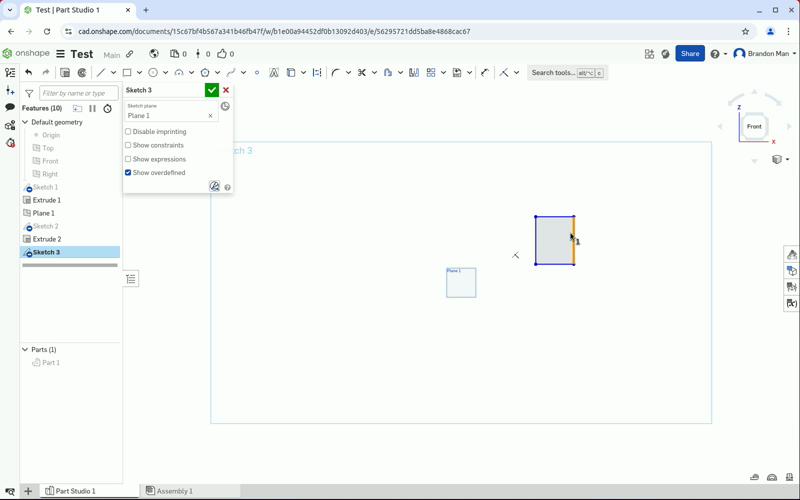
mouse_move(73, 352)
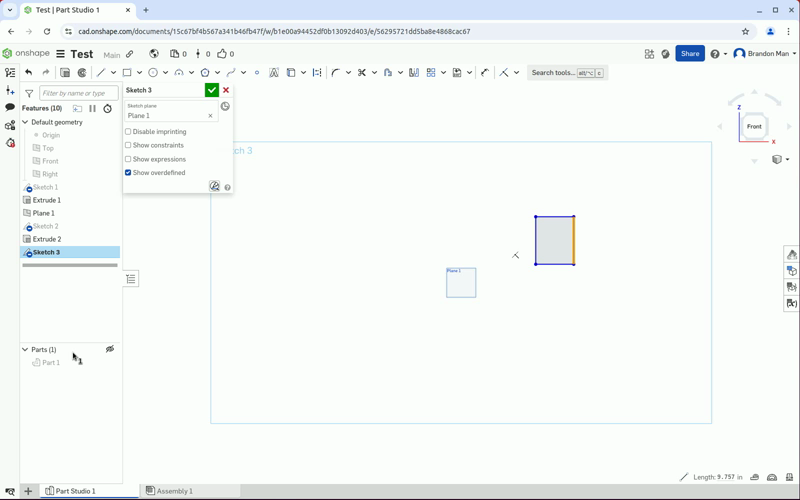
key(shift+y)
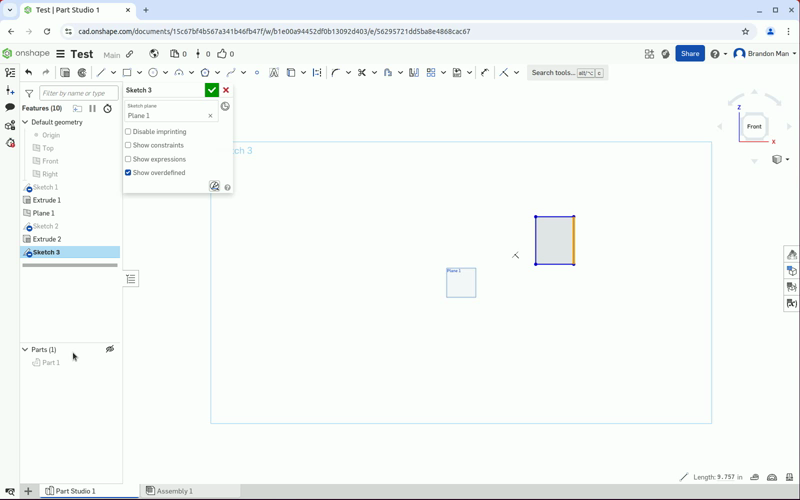
key(shift+e)
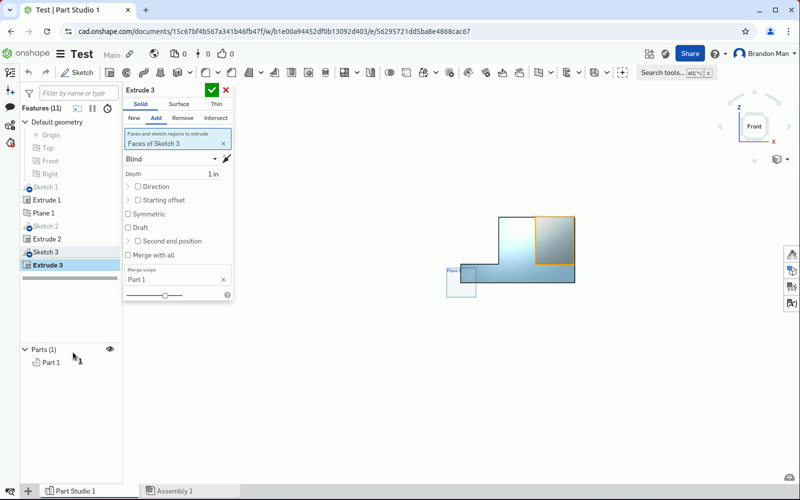
mouse_move(143, 106)
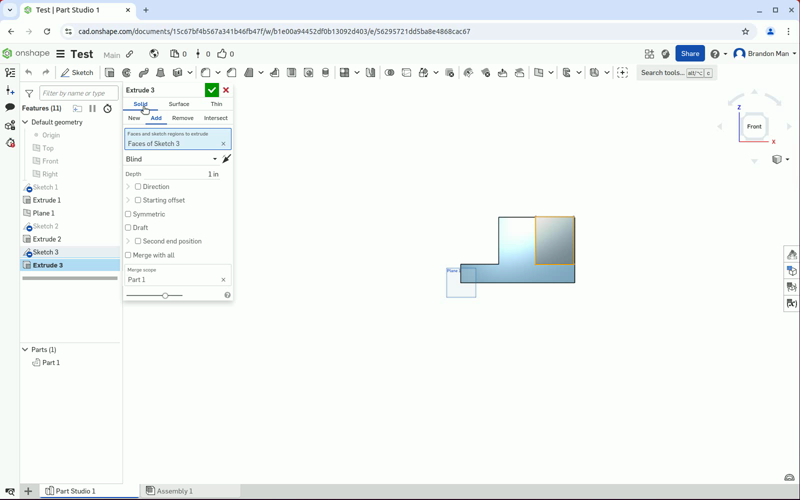
click(143, 106)
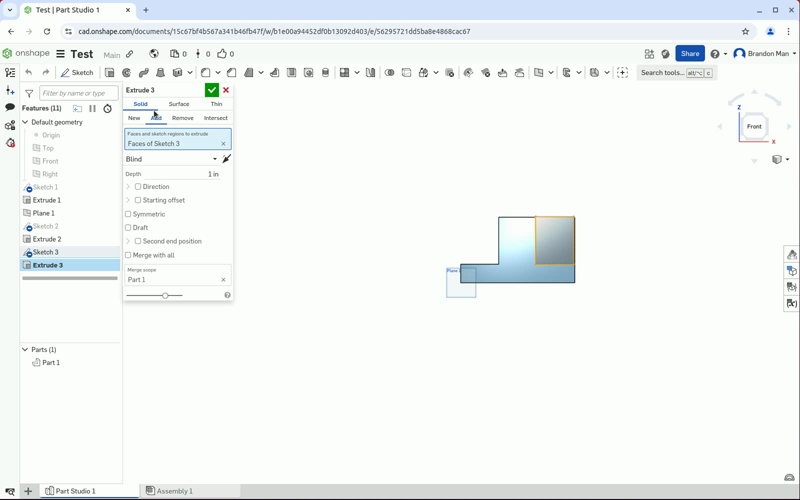
mouse_move(186, 120)
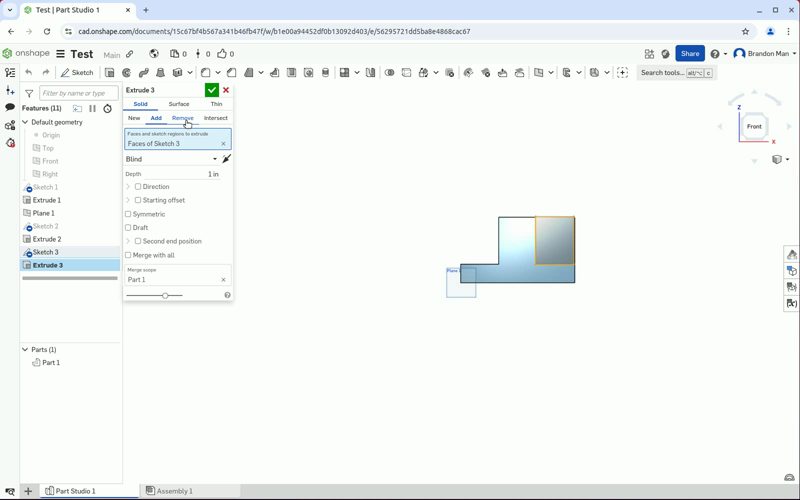
click(186, 120)
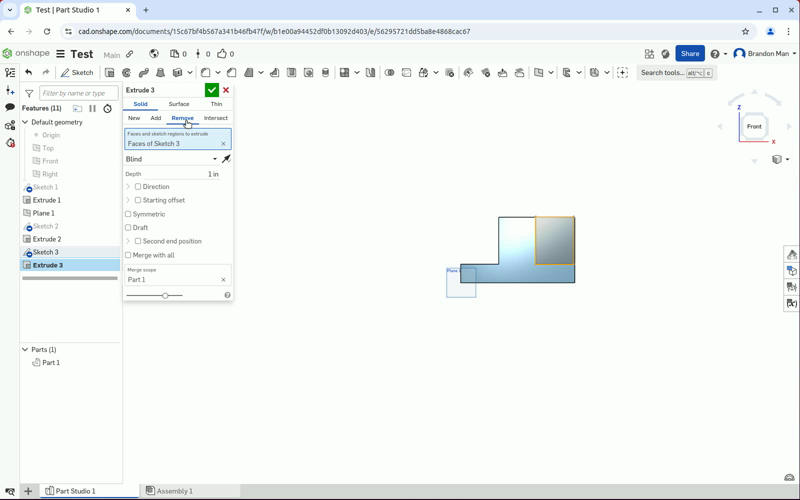
key(tab, 4)
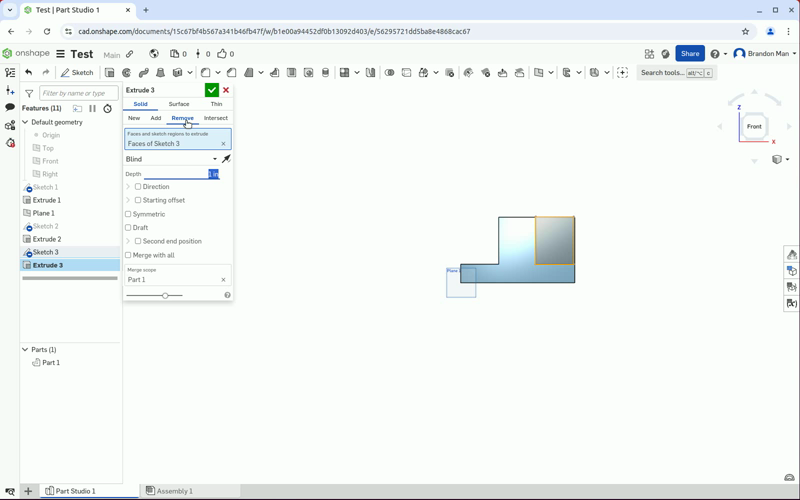
text(7.703)
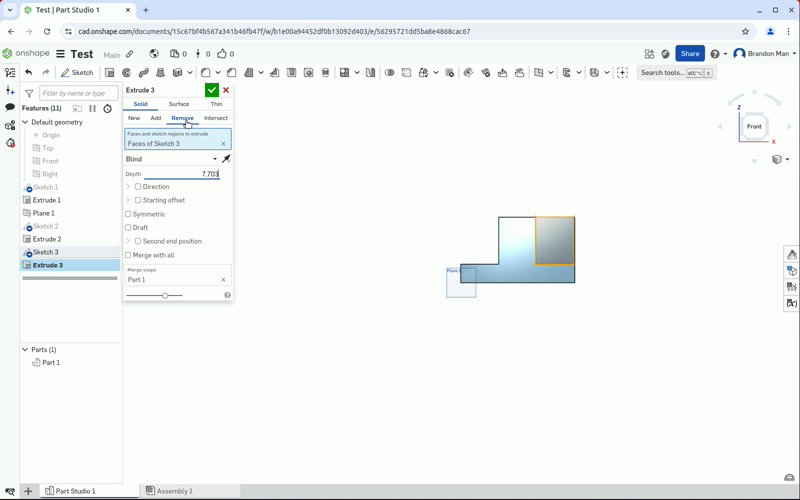
key(tab, 6)
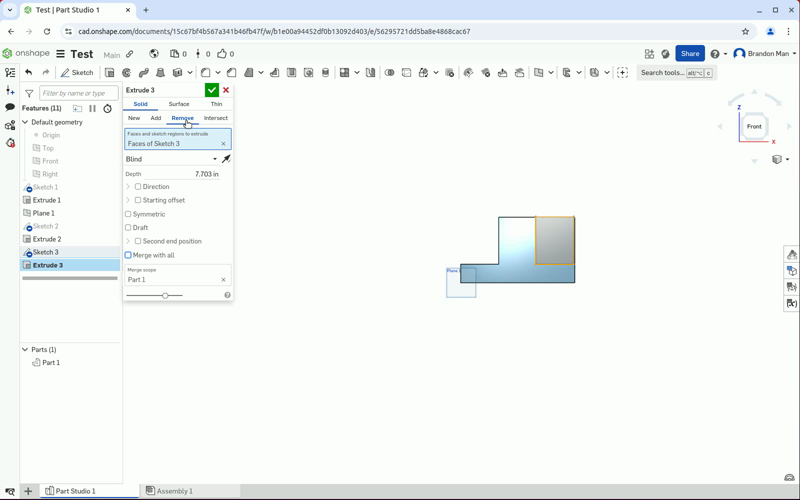
key(space)
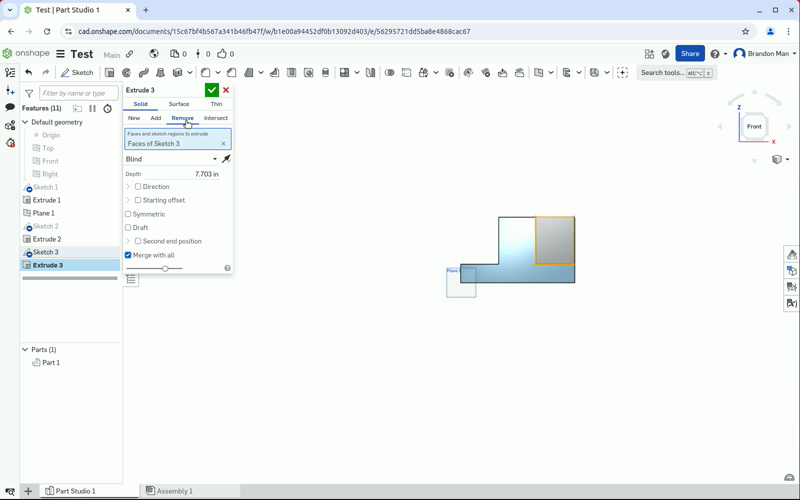
key(enter)
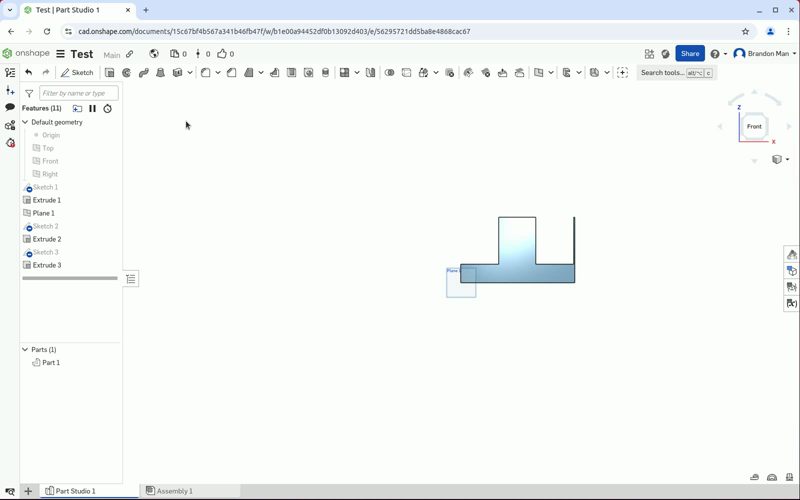
key(shift+h)
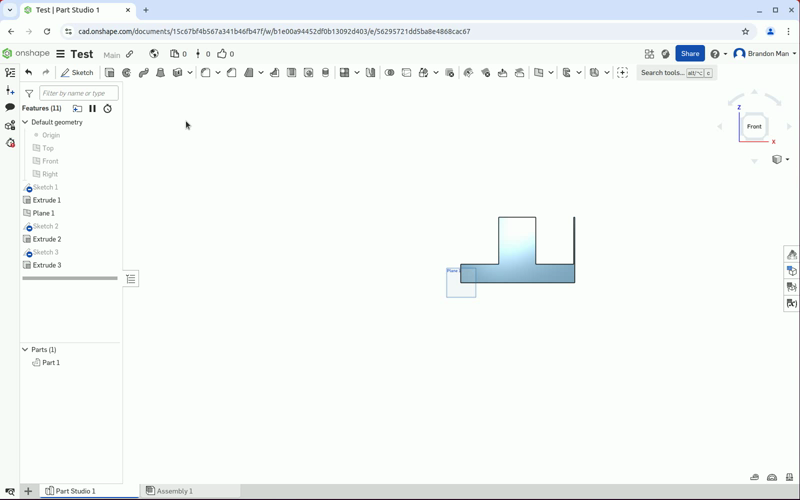
key(shift+h)
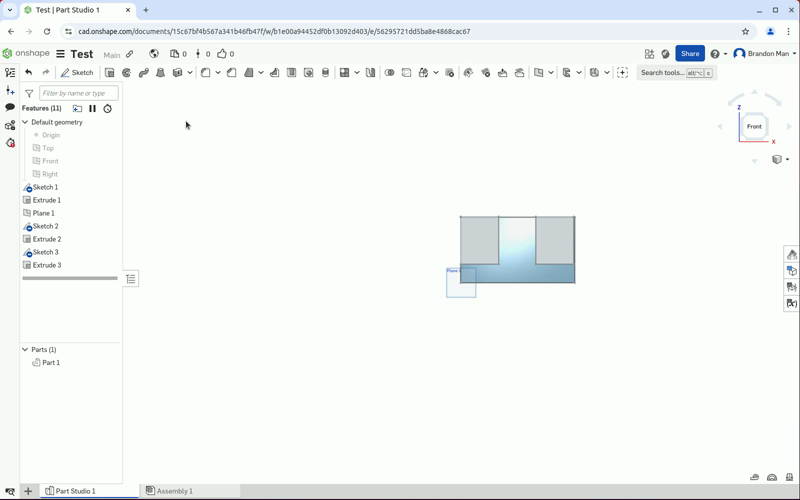
key(shift+7)
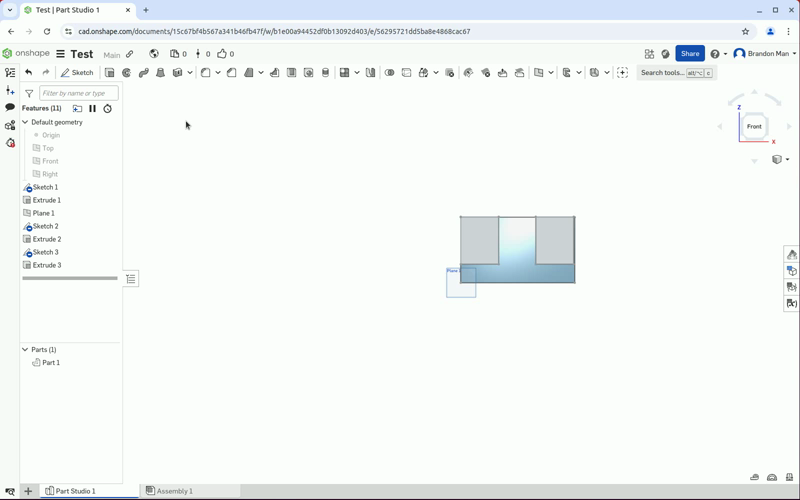
key(left, 2)
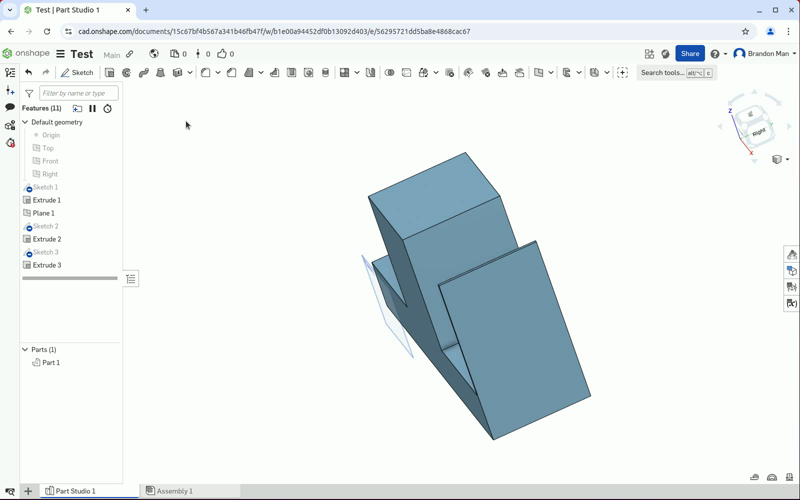
key(down, 2)
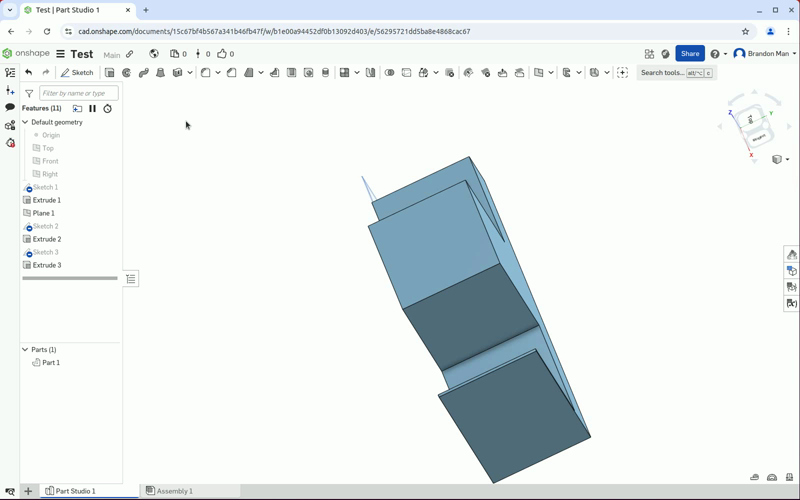
key(up, 2)
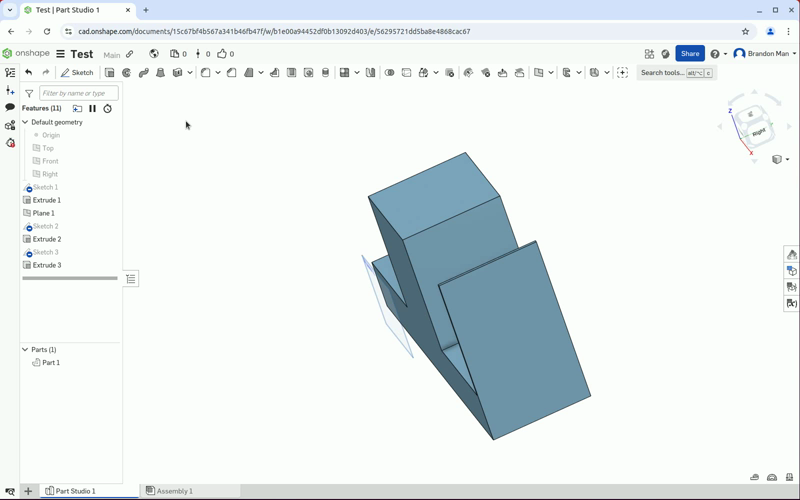
key(right, 2)
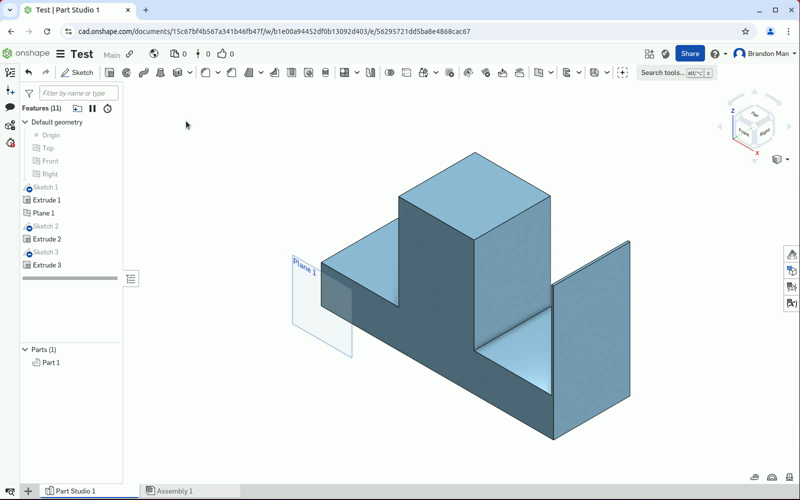
mouse_move(73, 189)
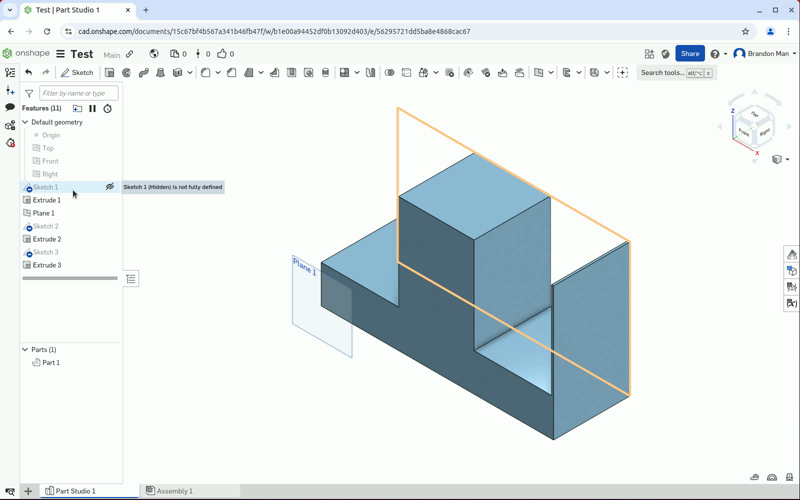
click(73, 189)